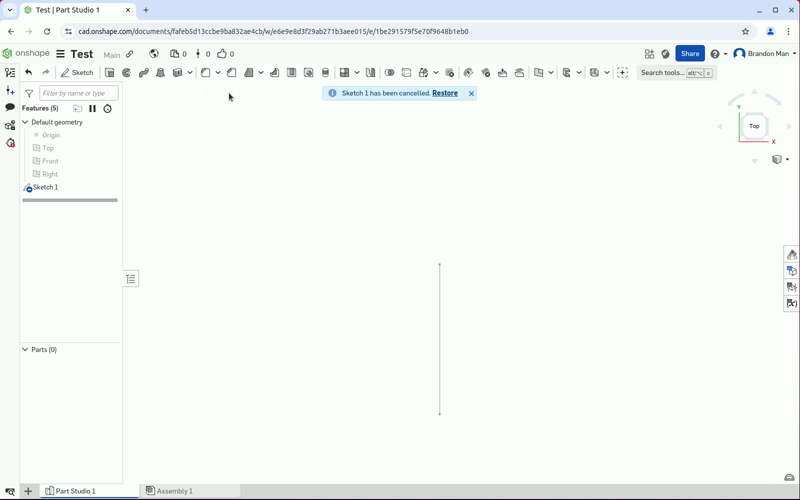
key(shift+h)
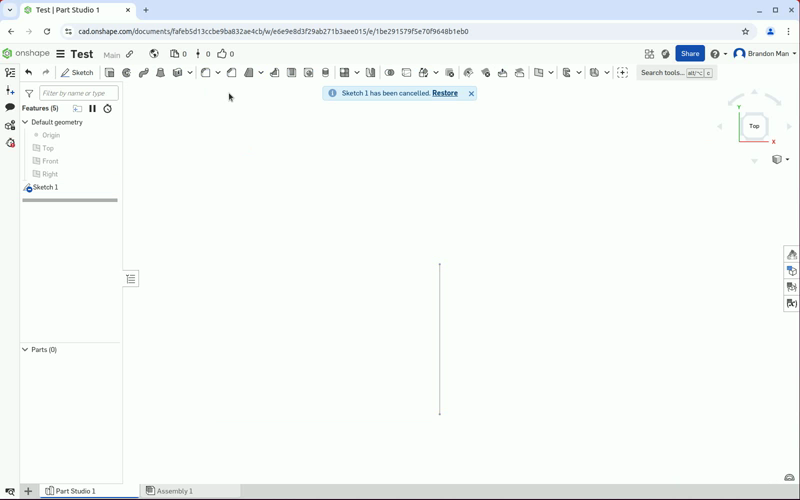
key(shift+s)
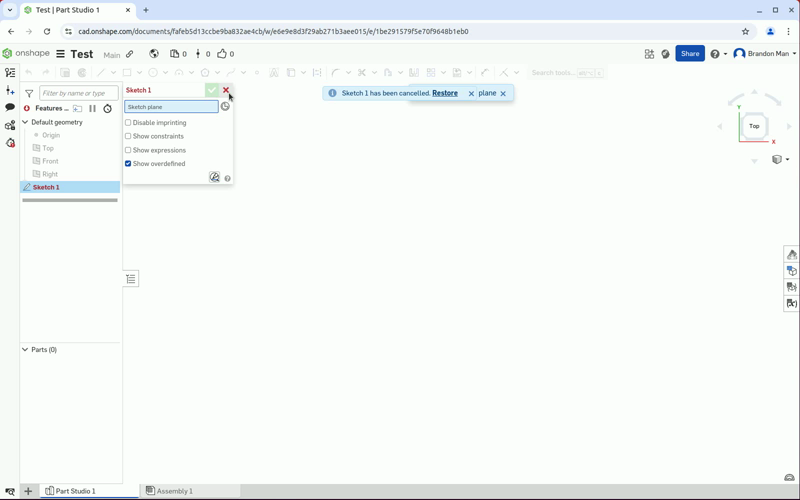
mouse_move(73, 150)
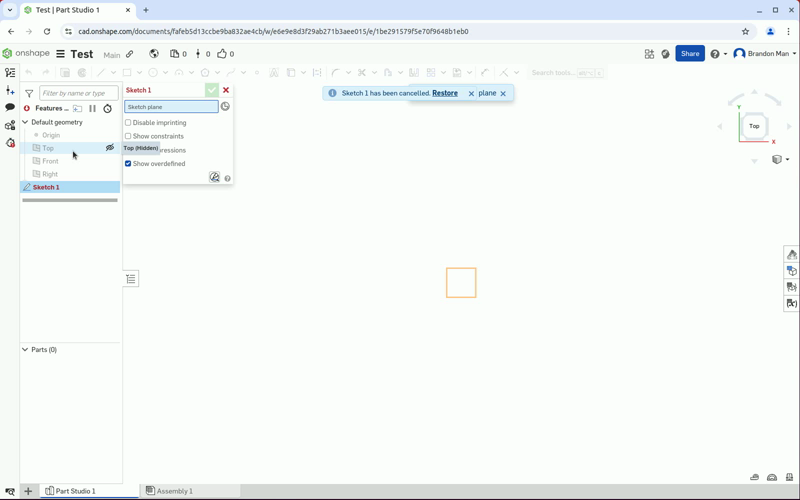
click(73, 150)
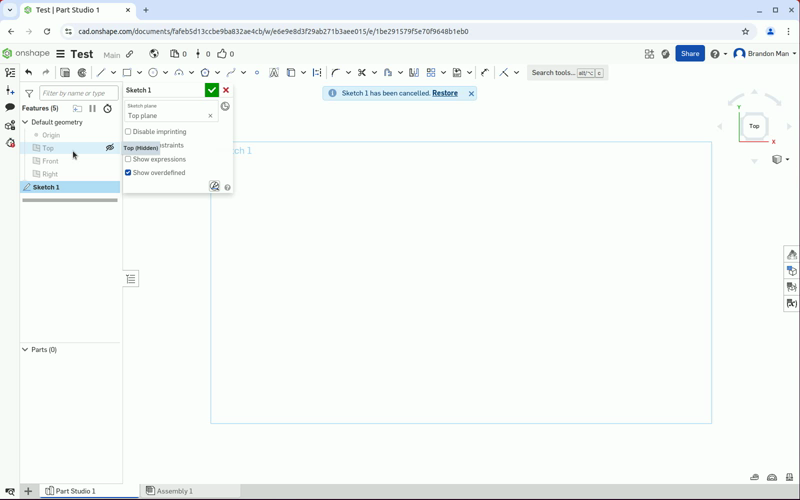
mouse_move(73, 352)
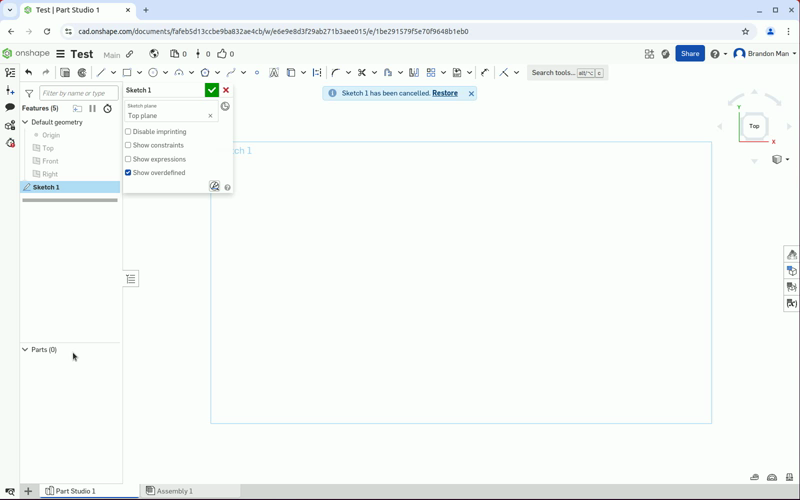
key(y)
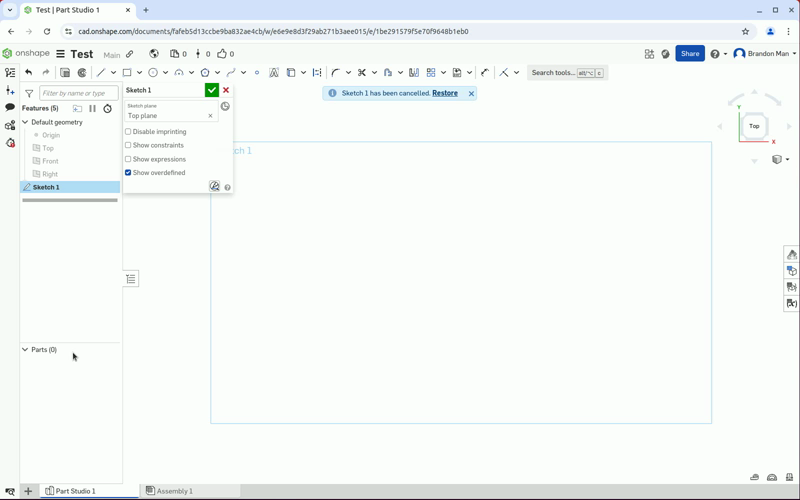
key(l)
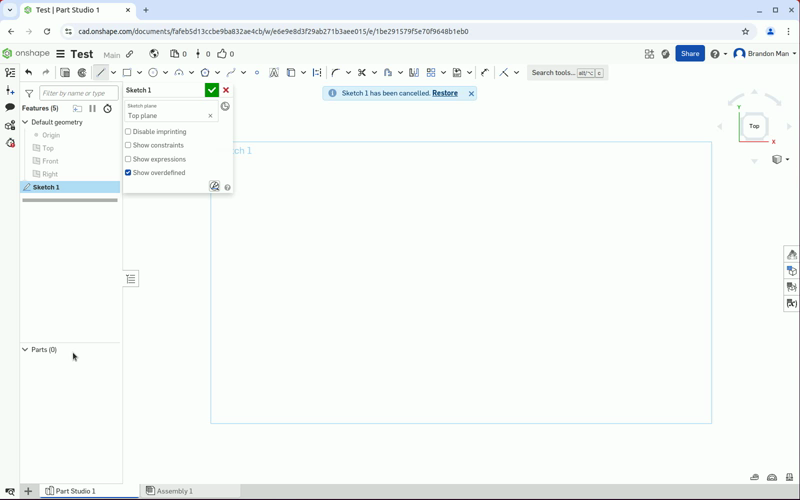
key_down(shift)
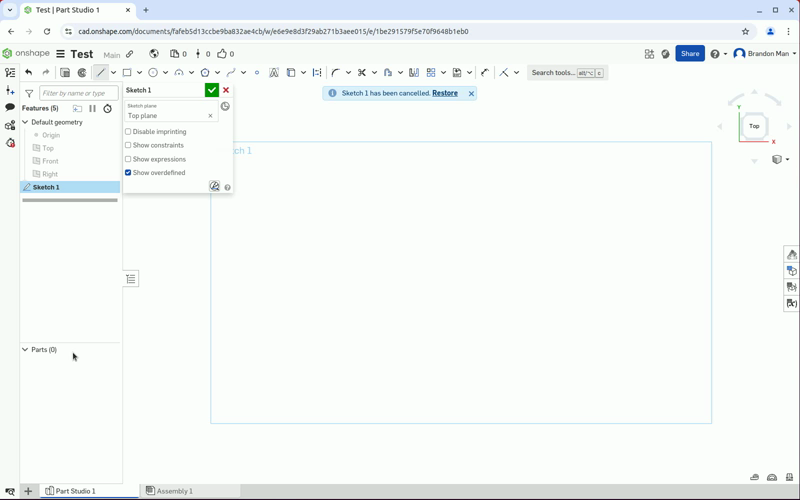
mouse_move(460, 282)
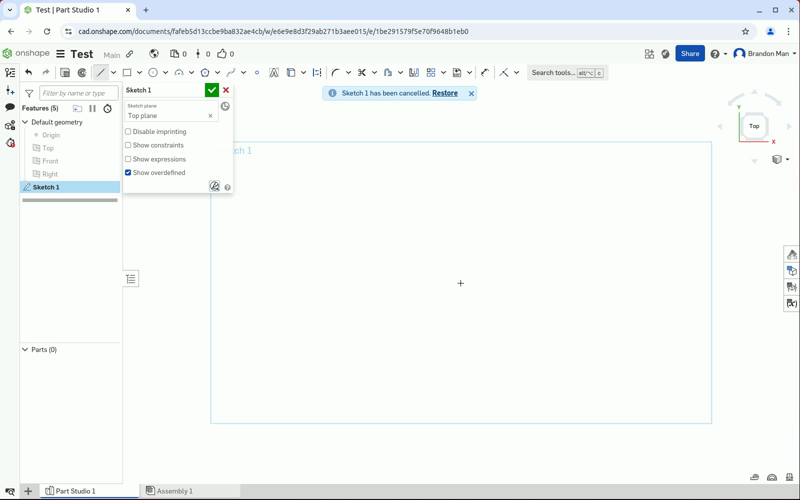
click(460, 282)
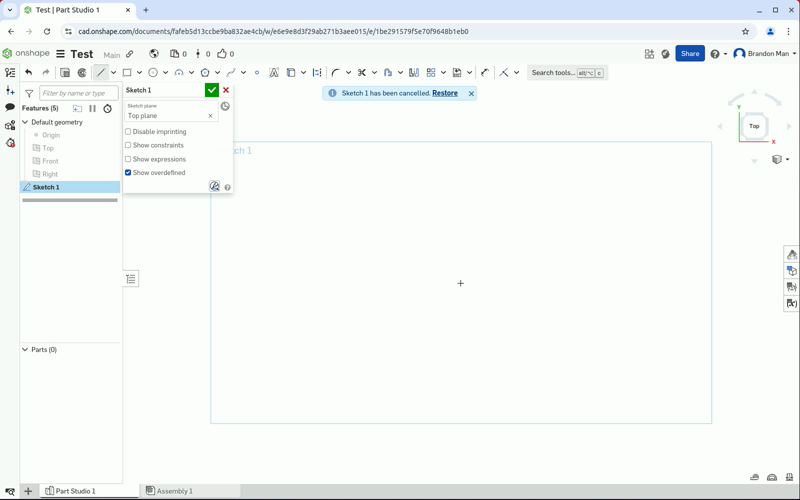
key_up(shift)
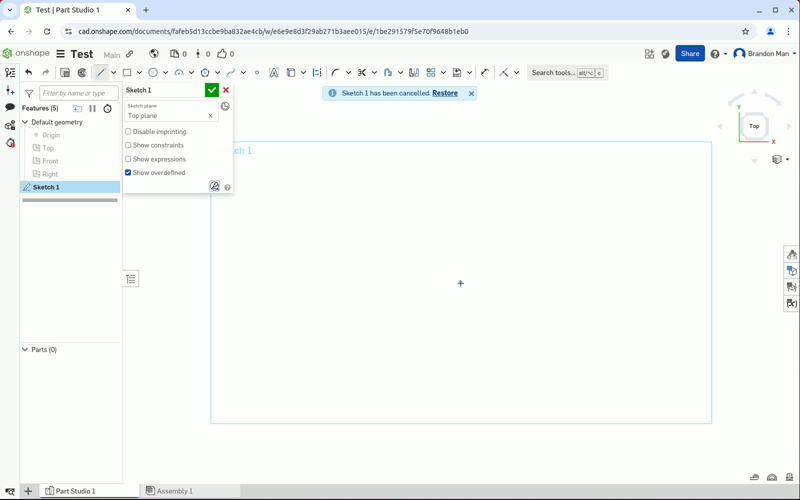
key_down(shift)
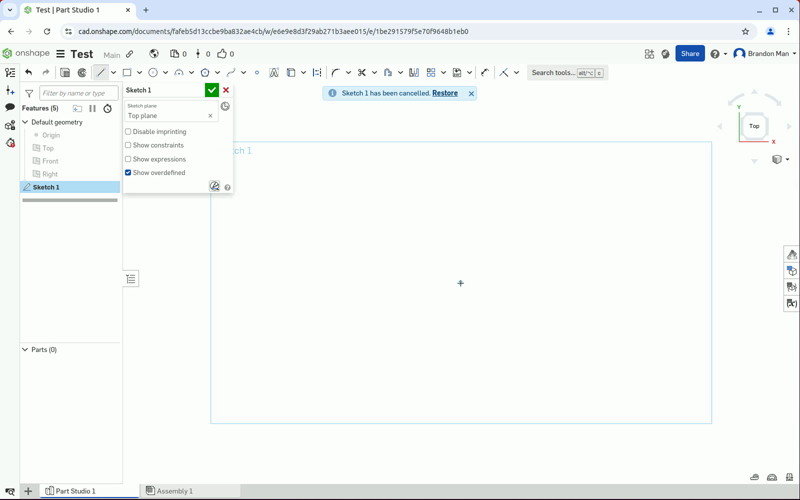
mouse_move(535, 282)
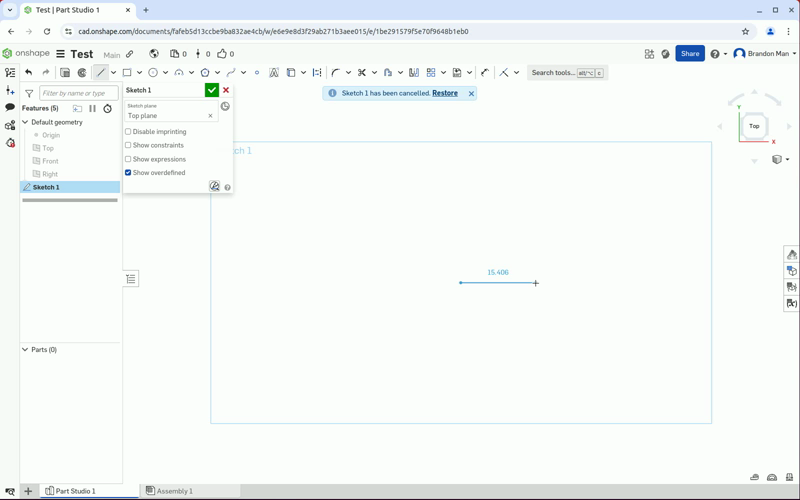
click(535, 282)
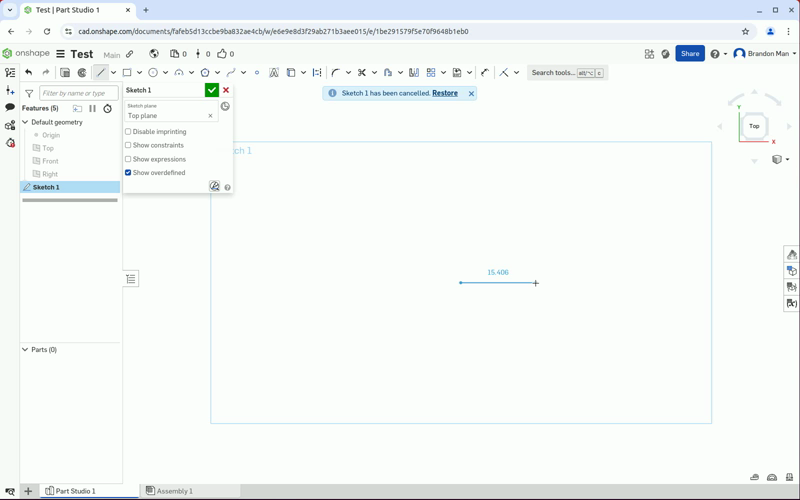
key_up(shift)
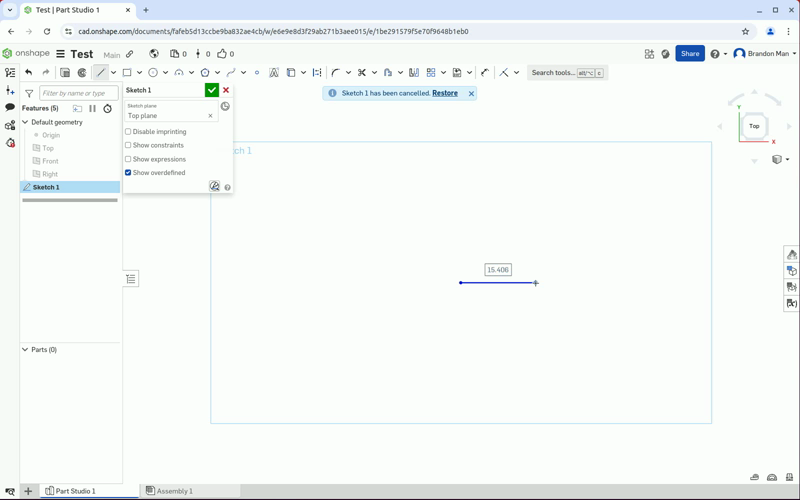
key_down(shift)
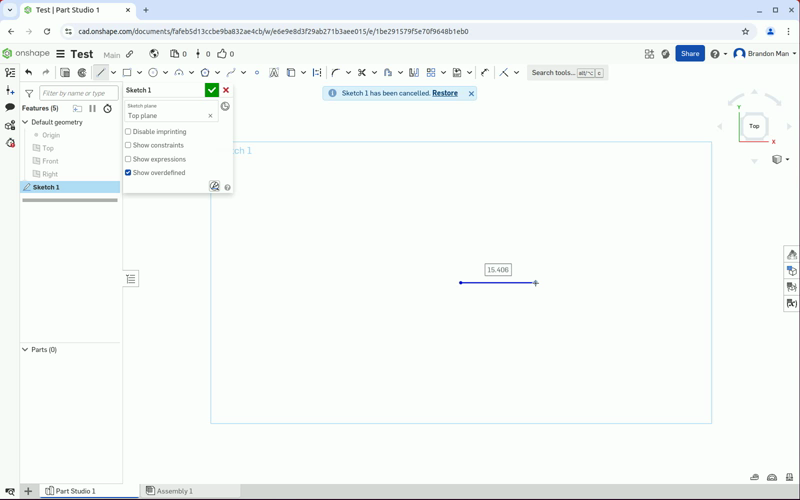
mouse_move(535, 170)
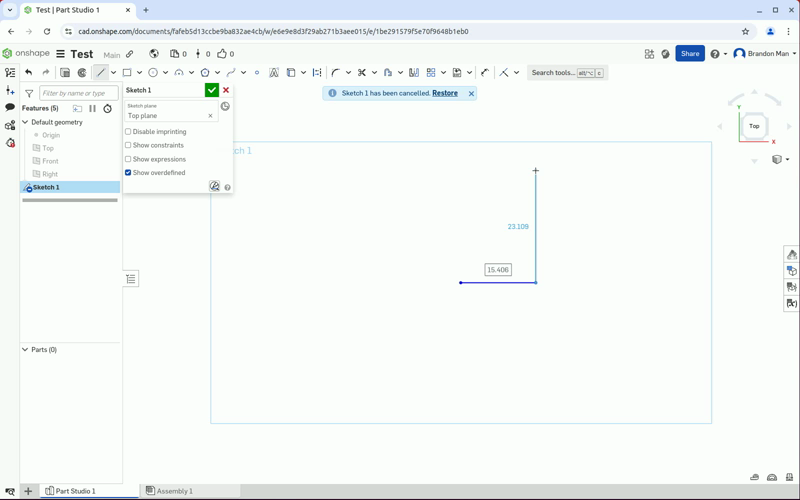
click(535, 170)
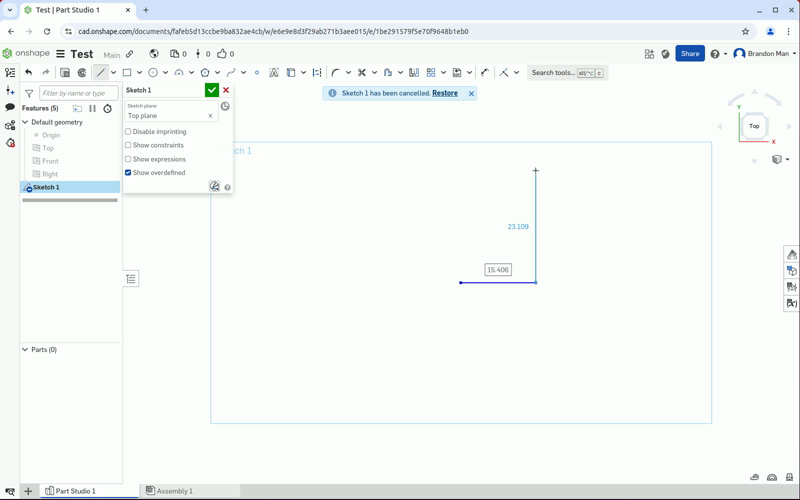
key_up(shift)
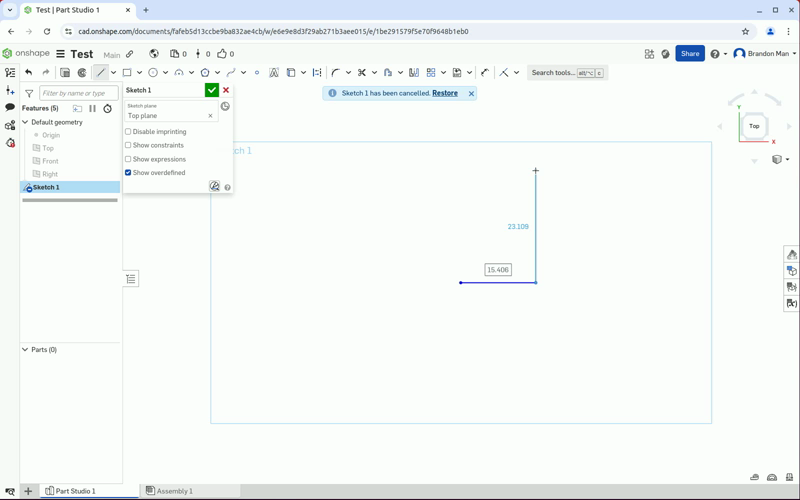
key_down(shift)
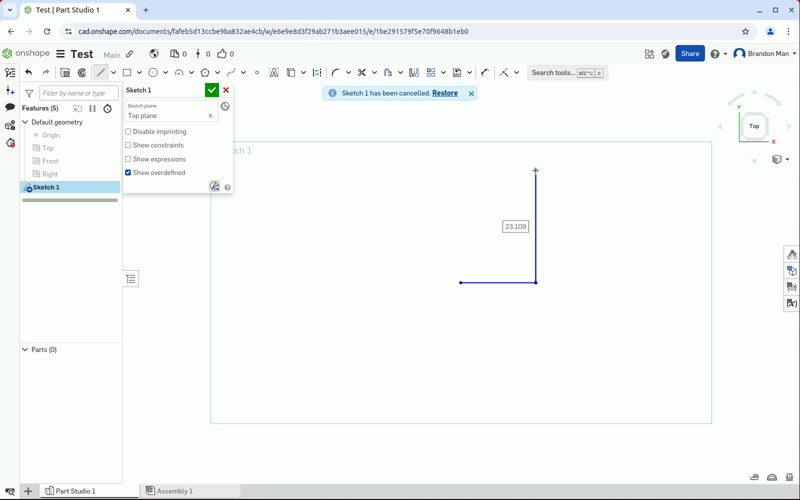
mouse_move(460, 170)
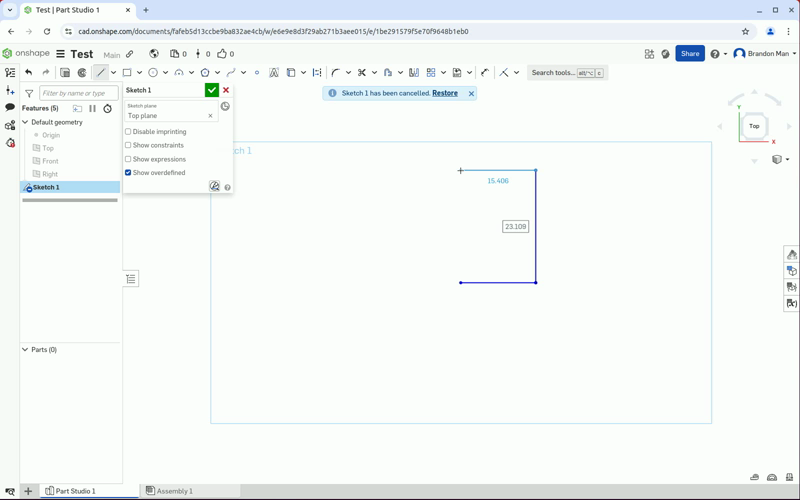
click(460, 170)
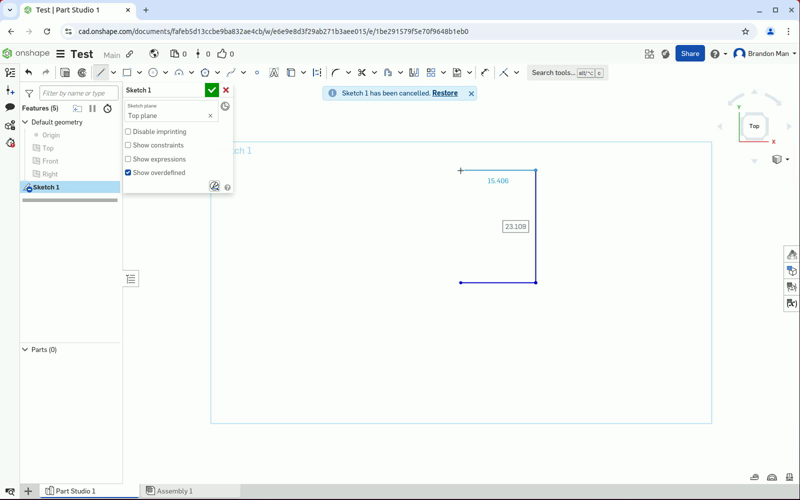
key_up(shift)
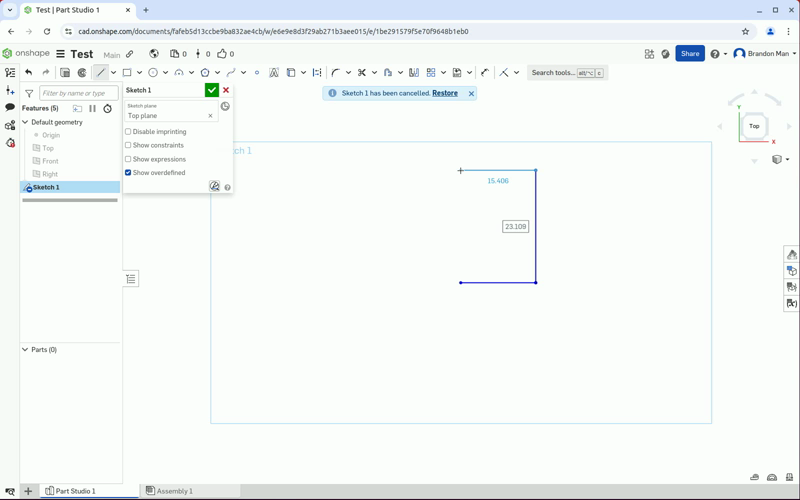
key_down(shift)
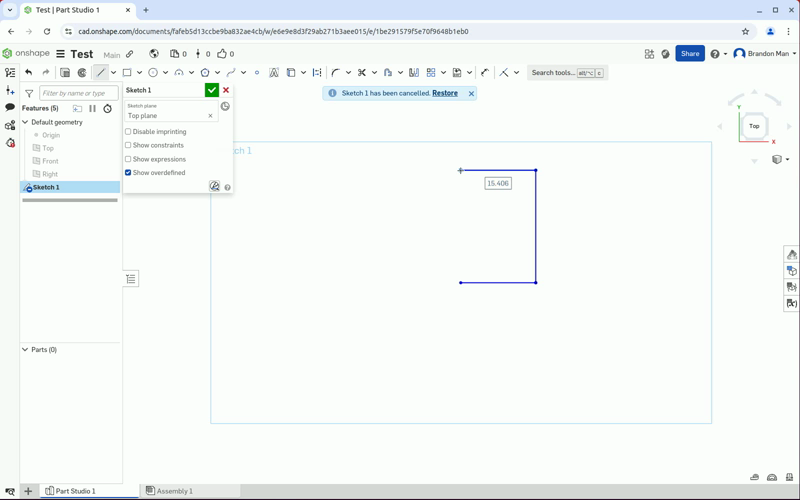
mouse_move(460, 282)
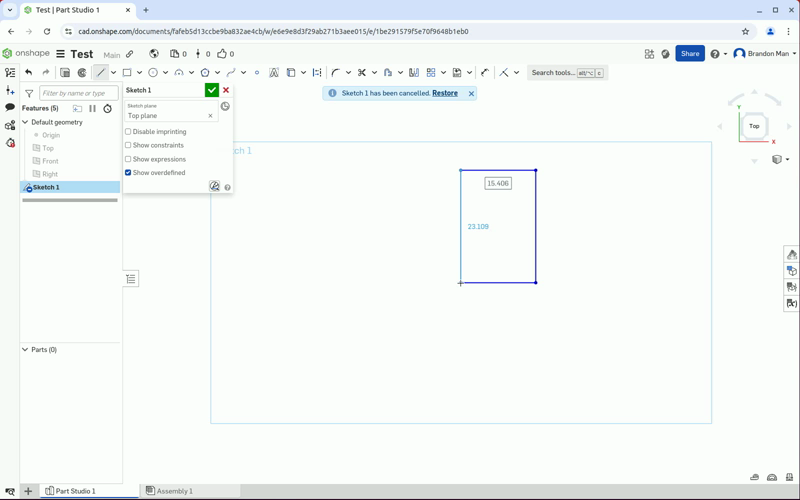
key_up(shift)
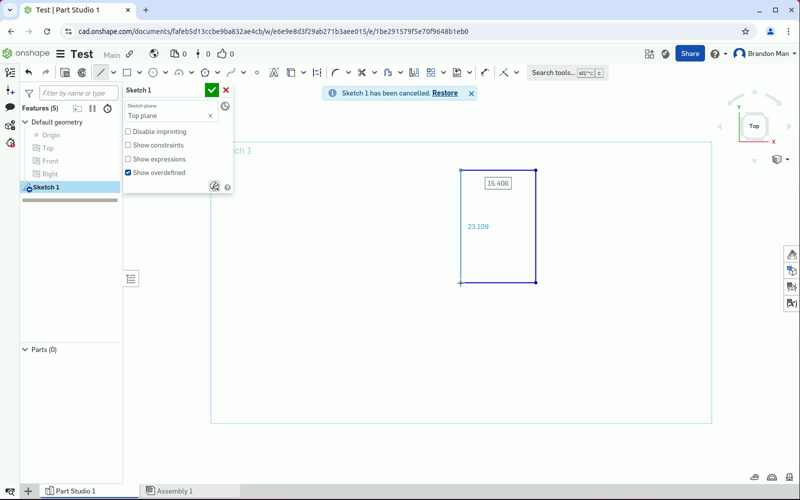
click(460, 282)
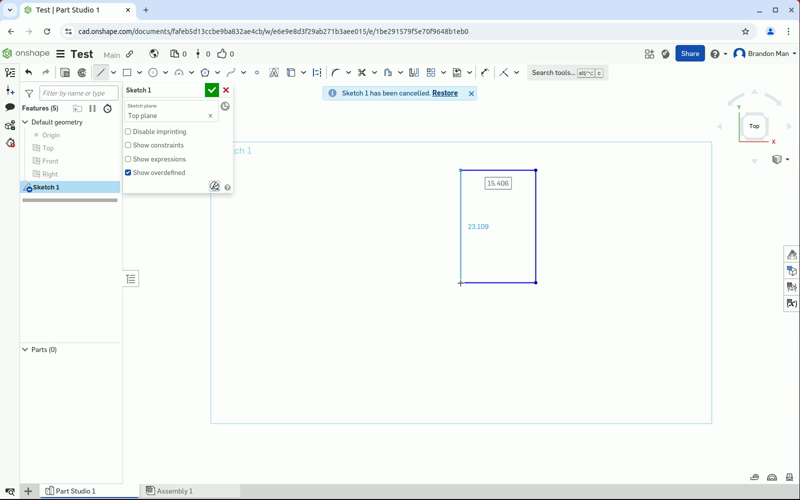
key(esc)
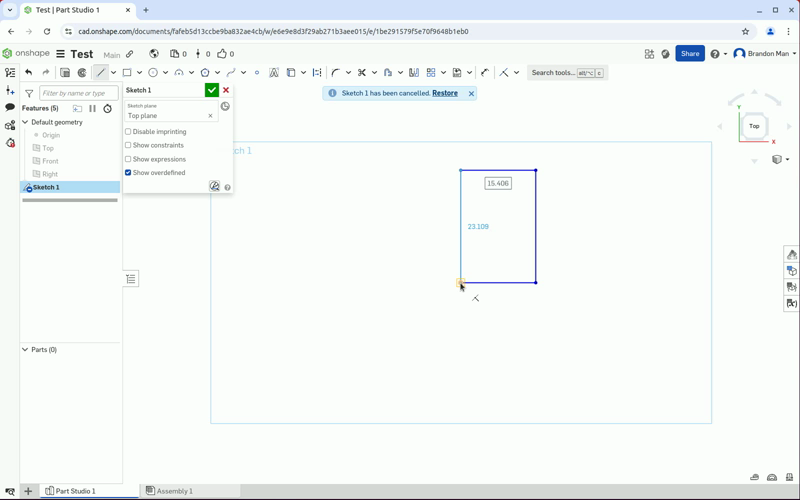
mouse_move(480, 197)
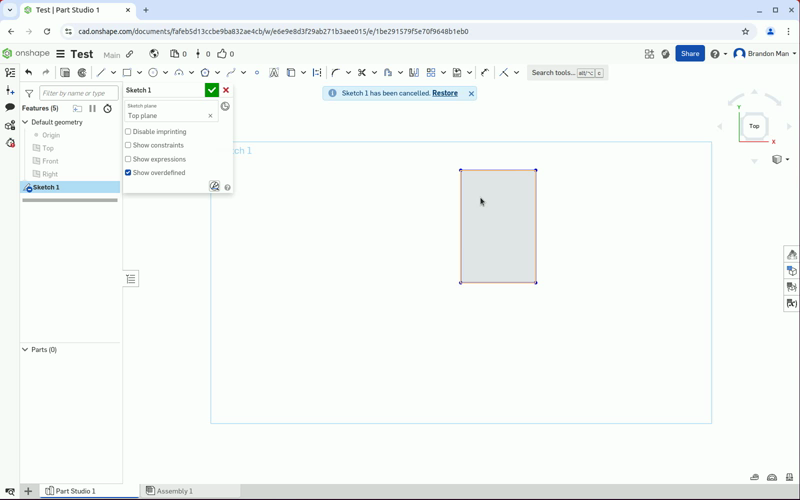
click(480, 197)
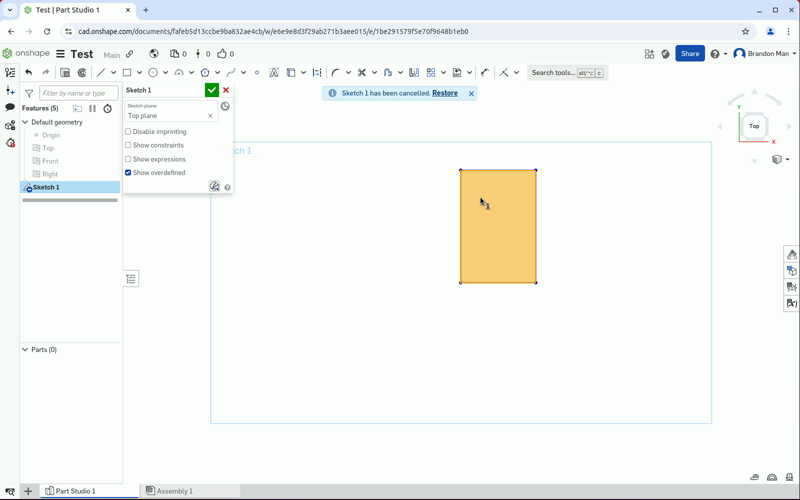
mouse_move(73, 352)
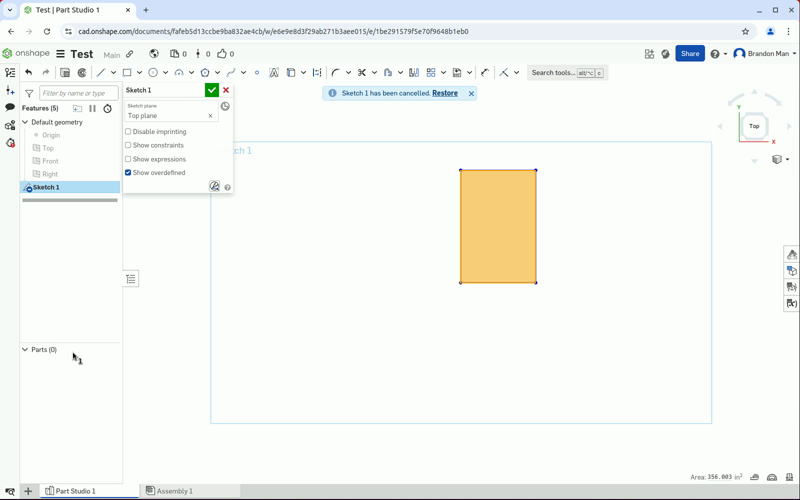
key(shift+y)
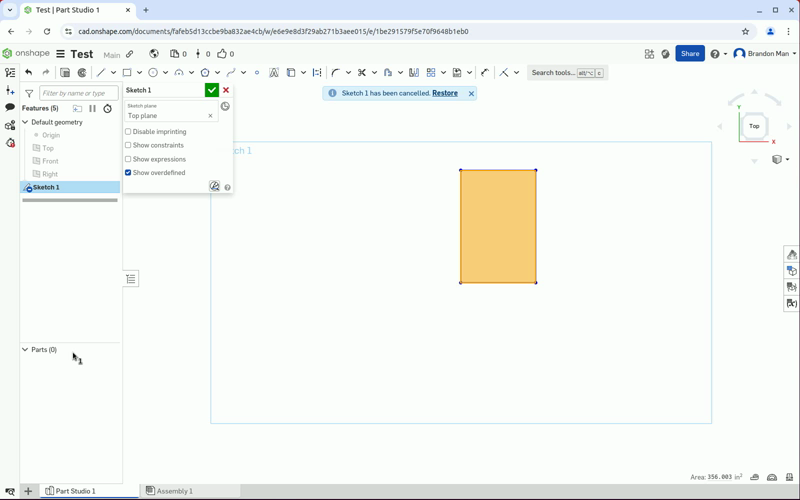
key(shift+e)
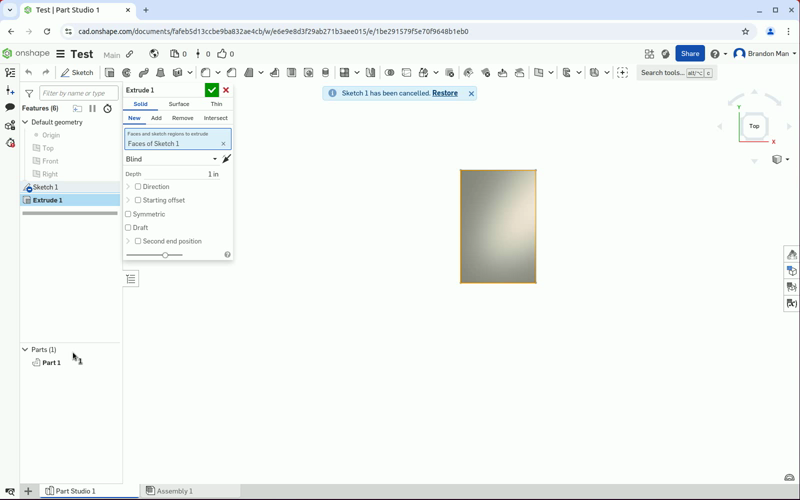
mouse_move(143, 106)
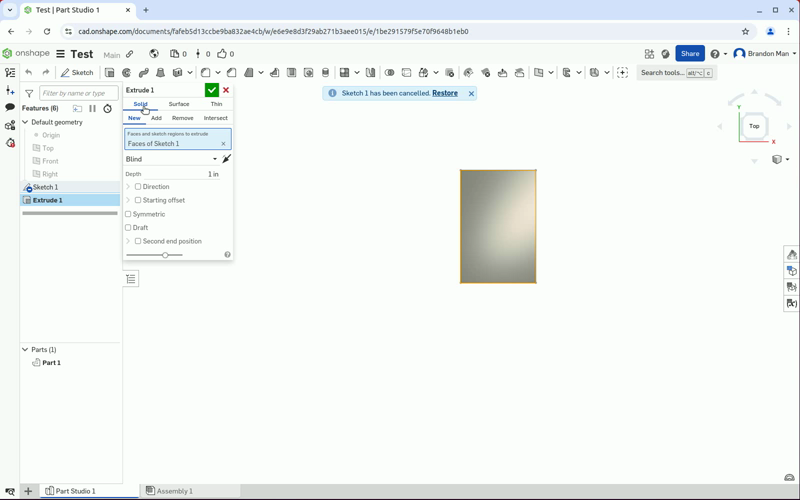
click(143, 106)
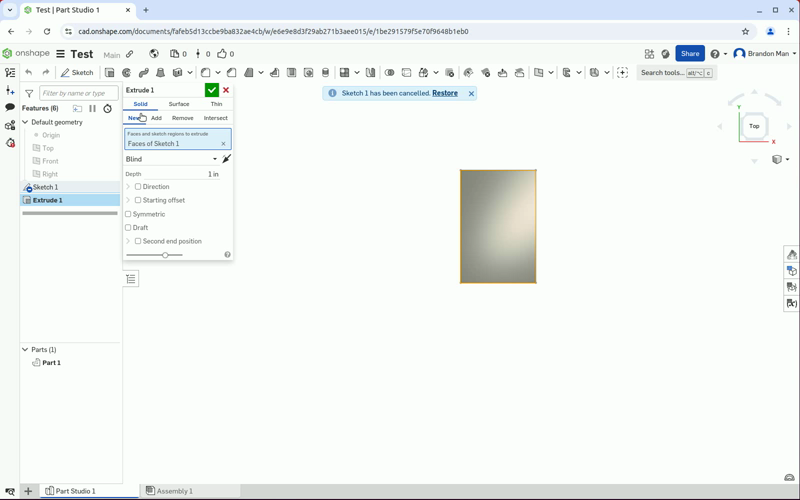
mouse_move(137, 120)
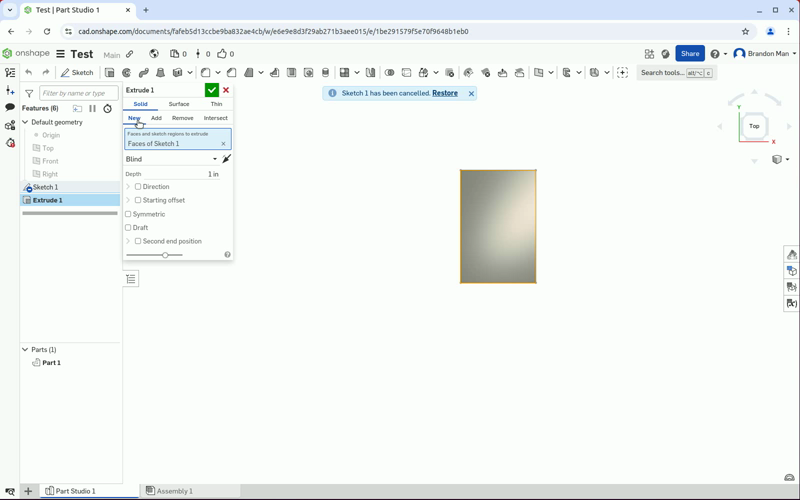
click(137, 120)
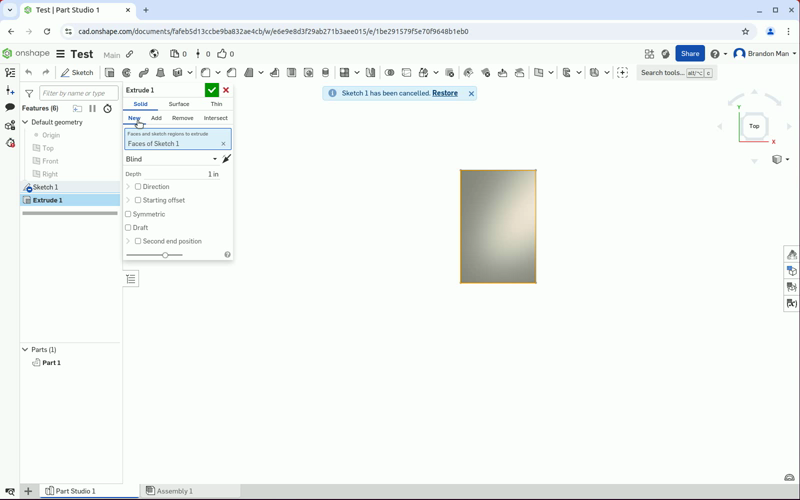
key(tab, 4)
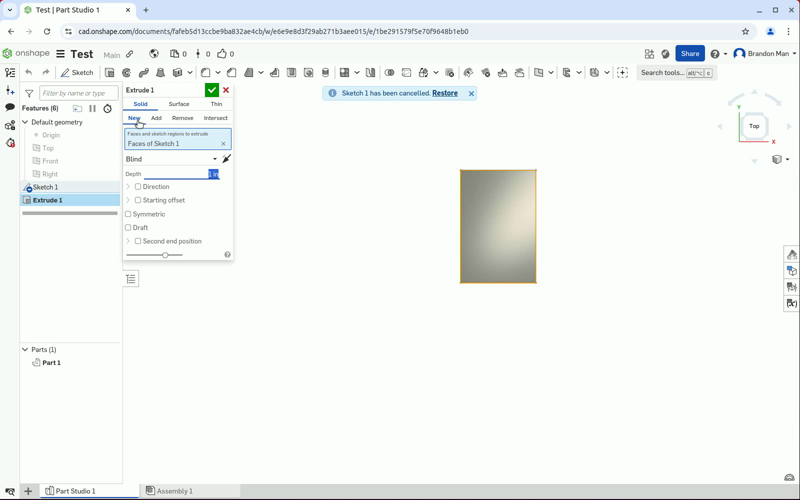
text(9.147)
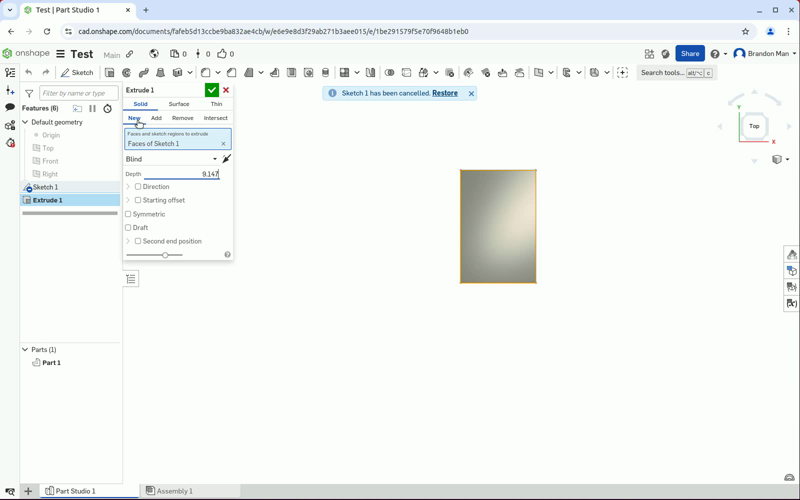
key(enter)
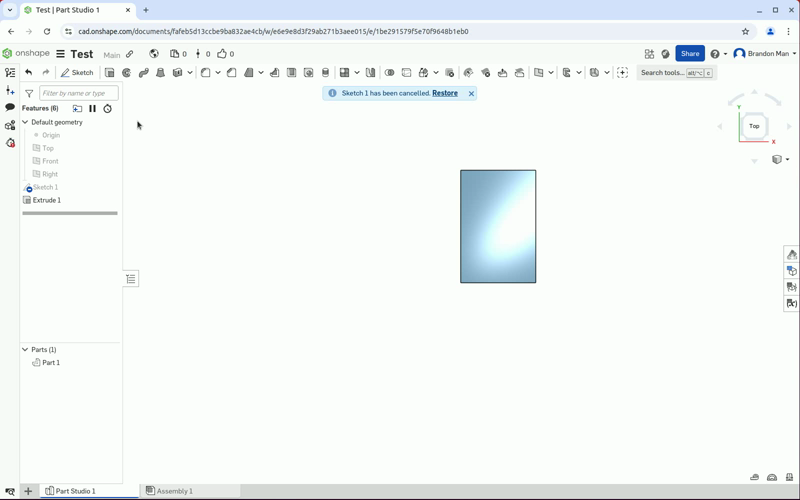
key(shift+h)
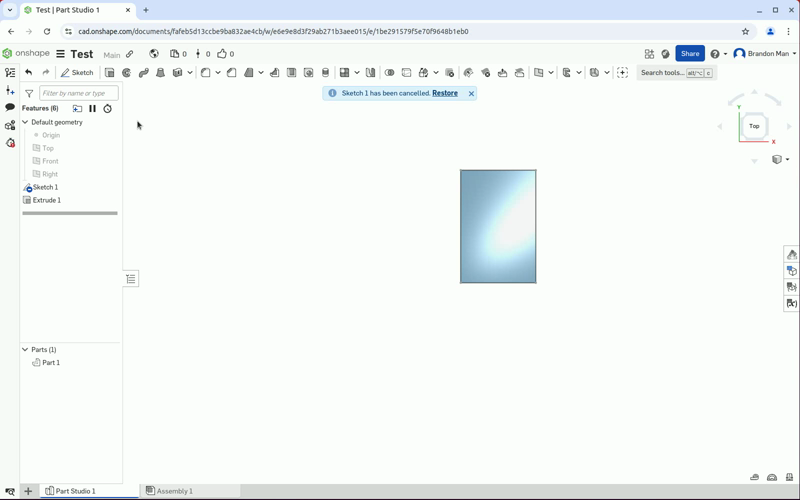
key(shift+h)
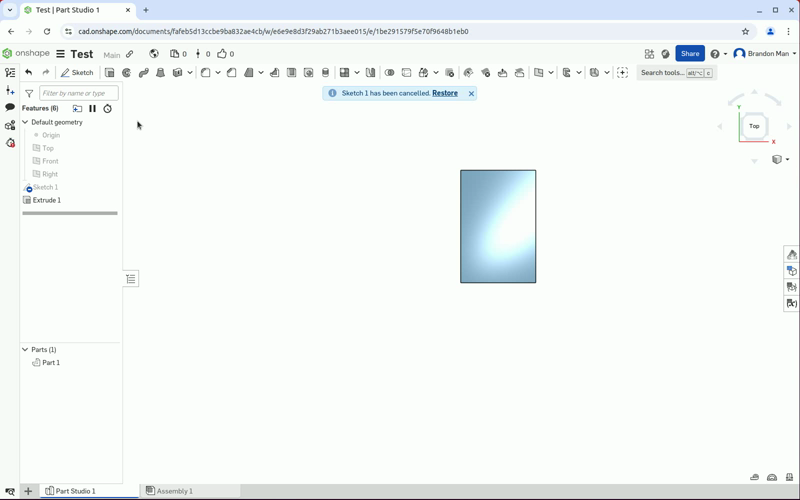
mouse_move(73, 189)
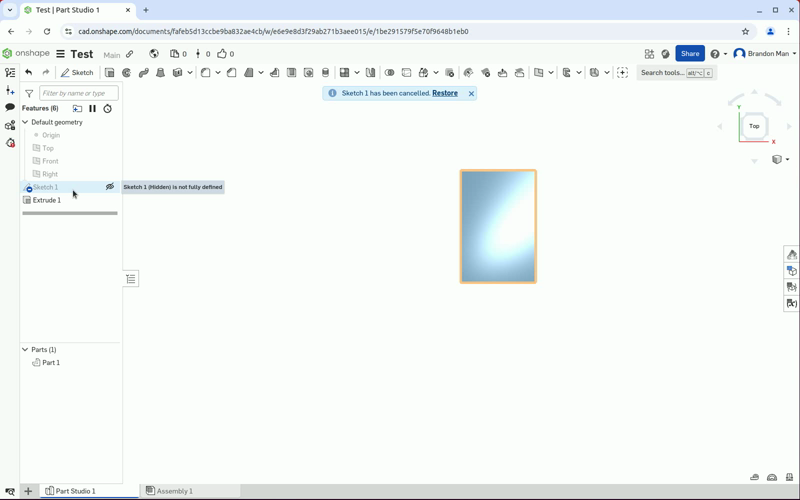
click(73, 189)
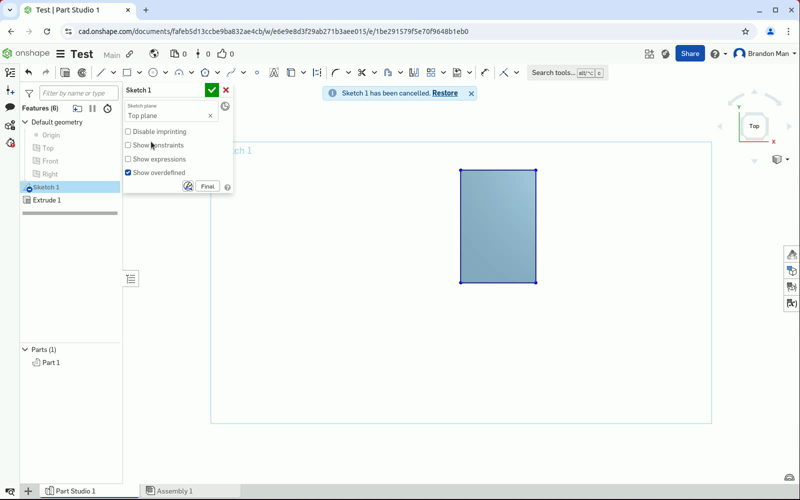
mouse_move(229, 92)
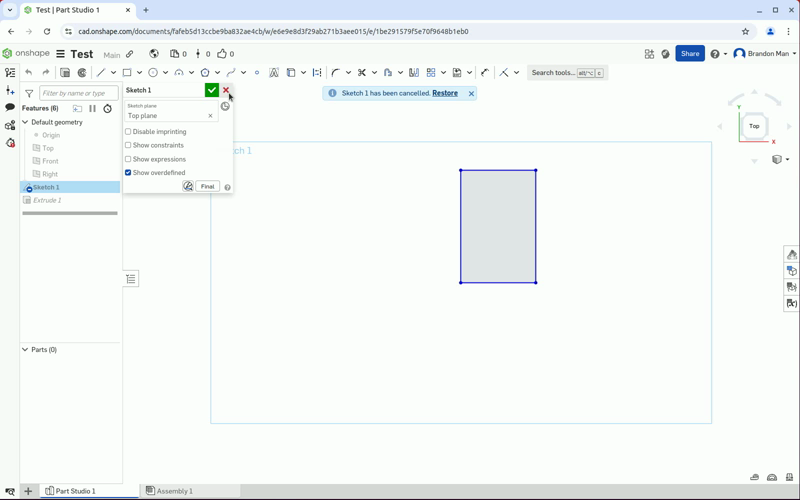
click(229, 92)
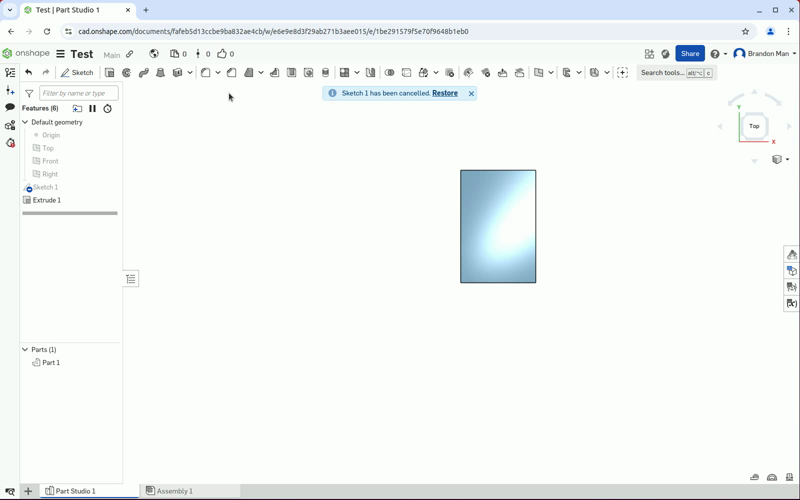
mouse_move(541, 75)
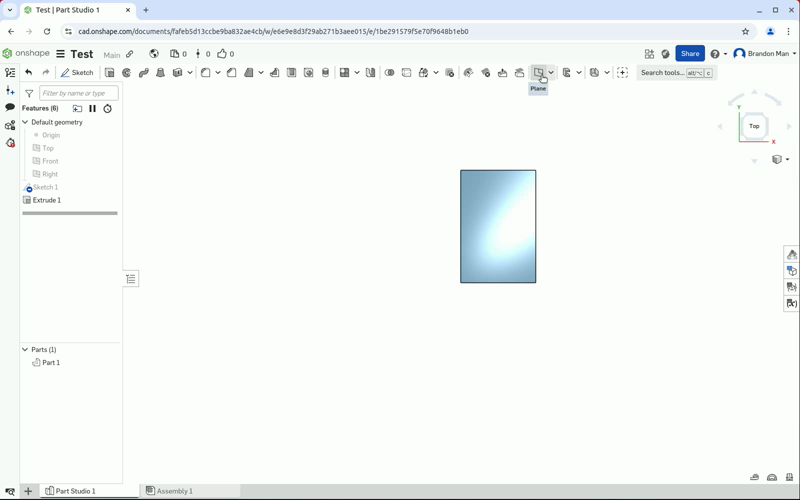
click(541, 75)
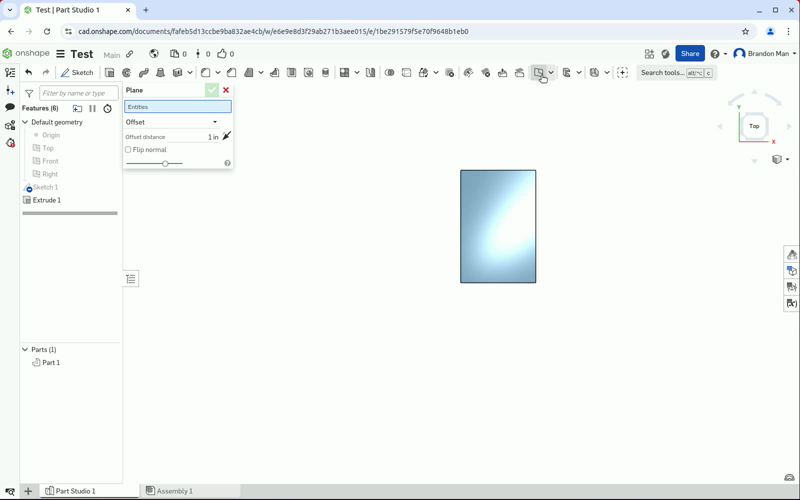
mouse_move(73, 150)
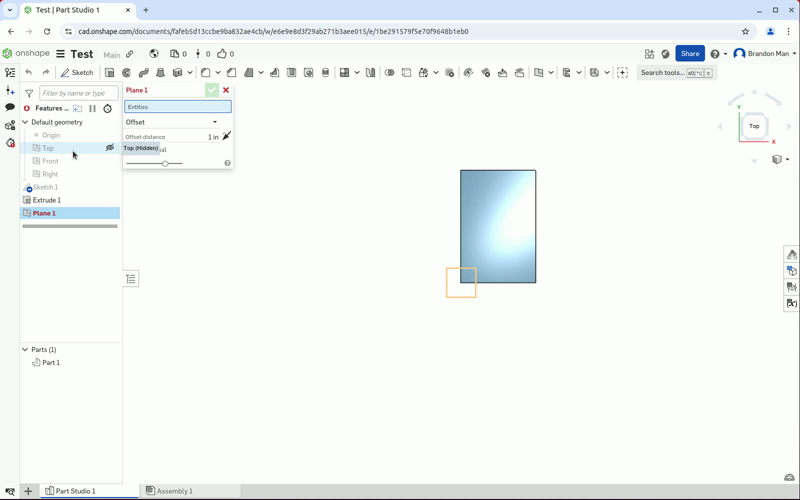
click(73, 150)
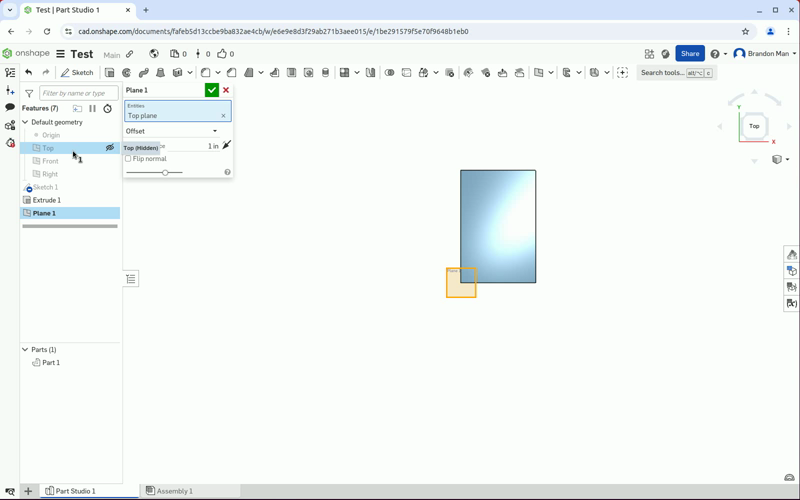
key(tab, 2)
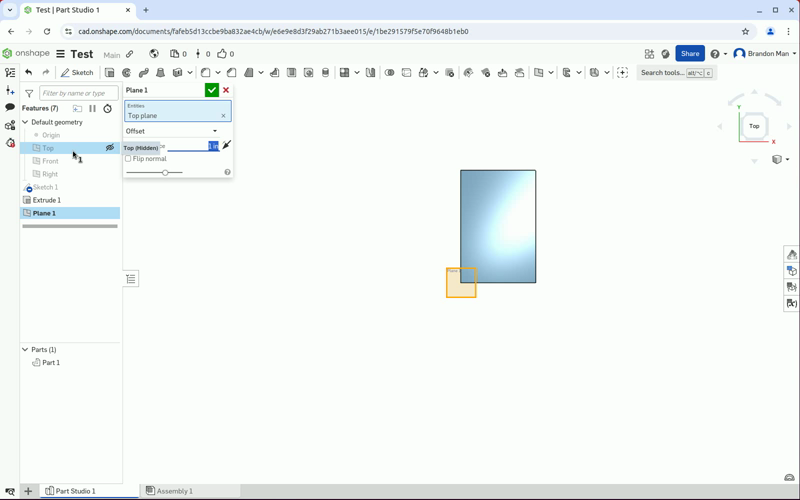
text(9.151)
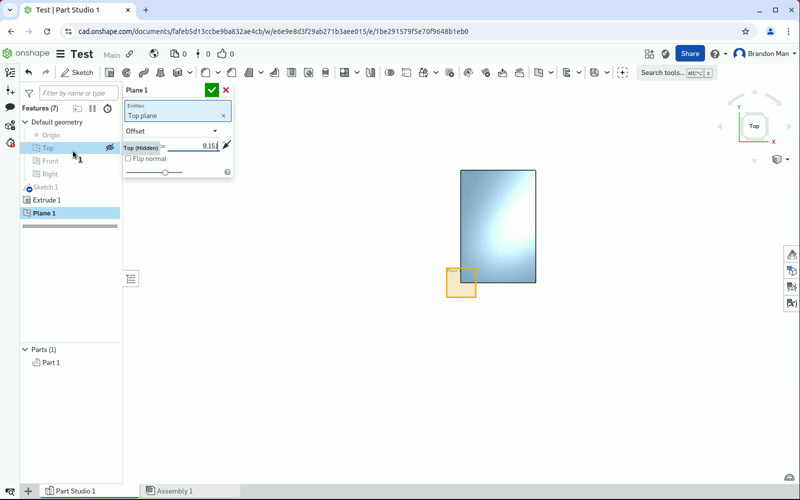
key(enter, 2)
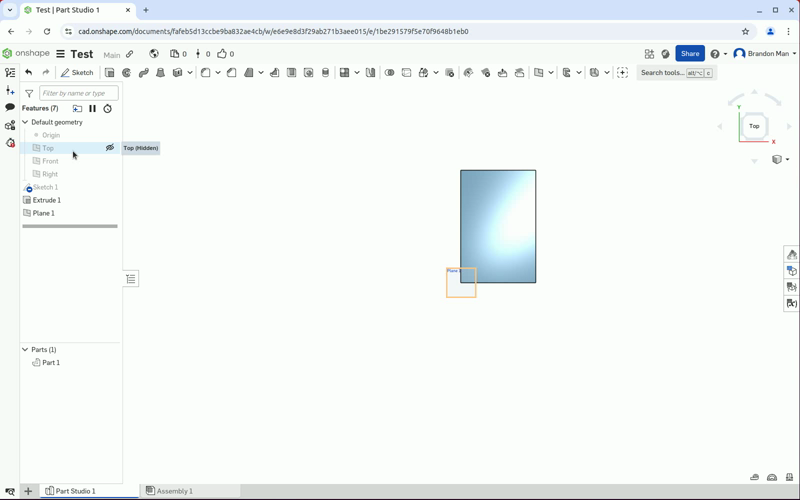
key(shift+s)
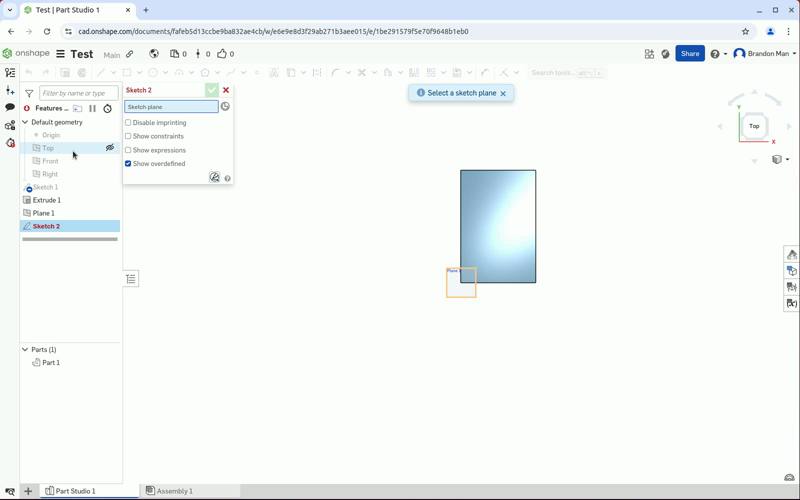
mouse_move(73, 215)
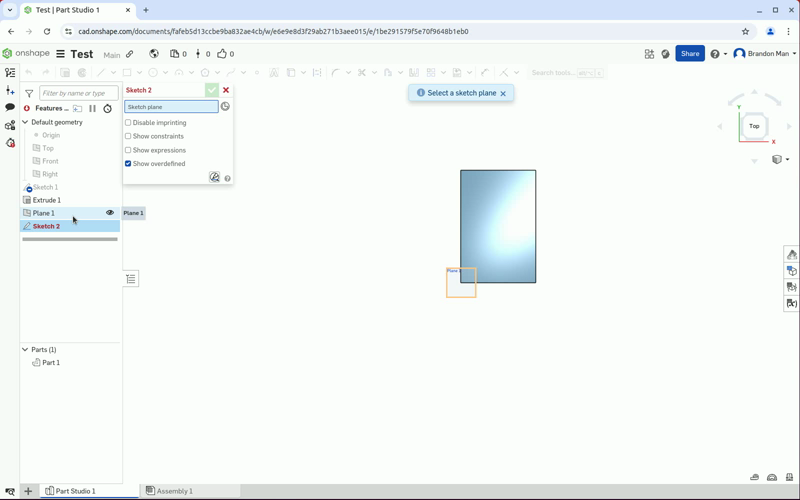
click(73, 215)
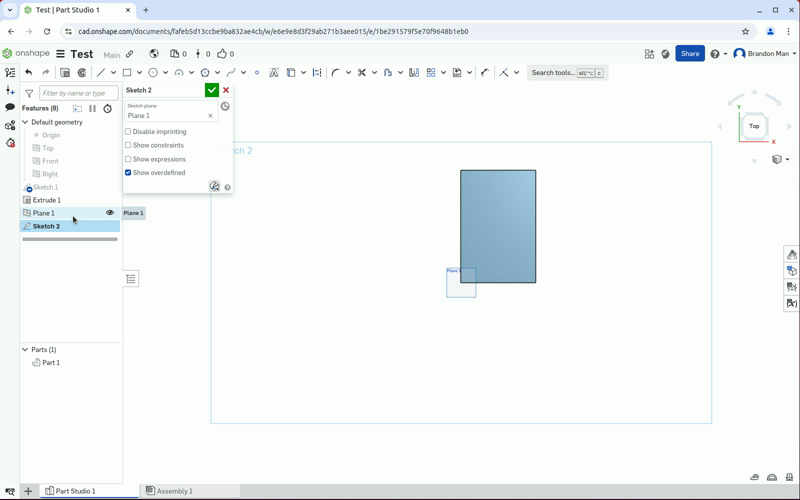
mouse_move(73, 352)
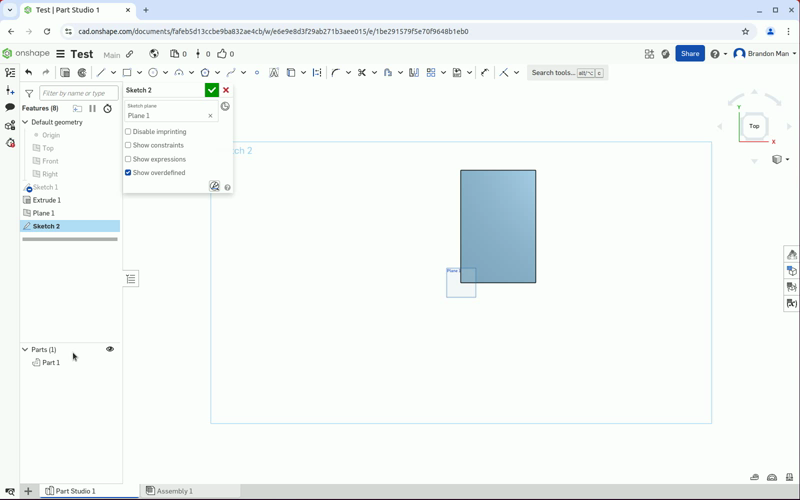
key(y)
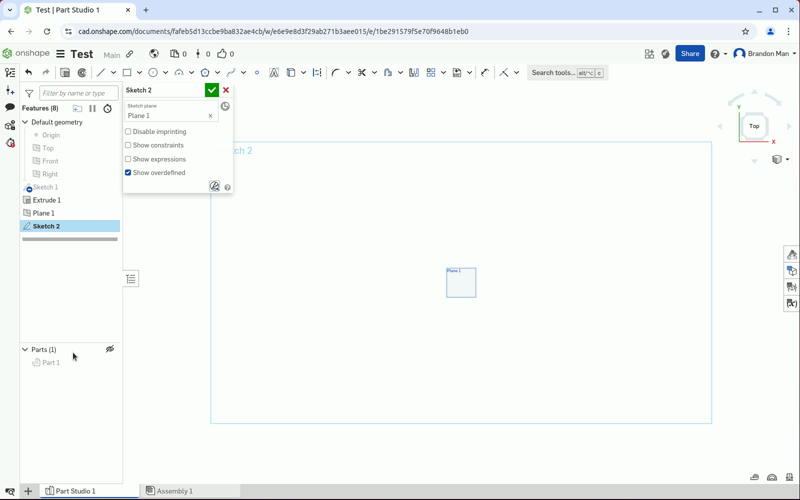
key(l)
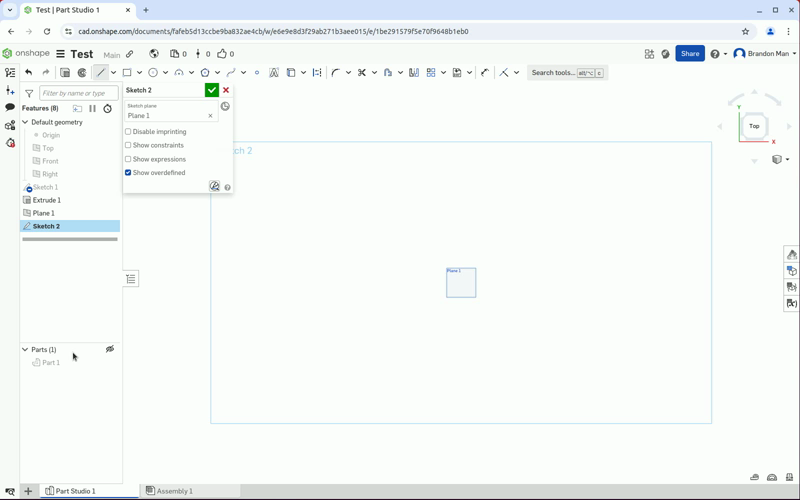
key_down(shift)
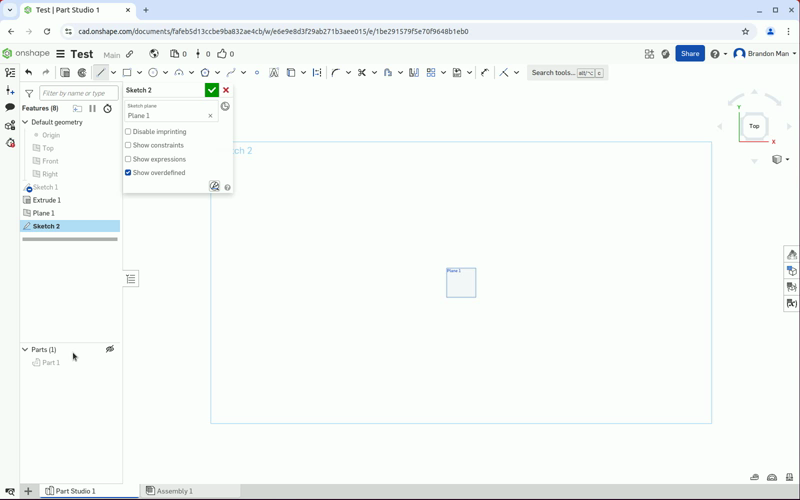
mouse_move(460, 282)
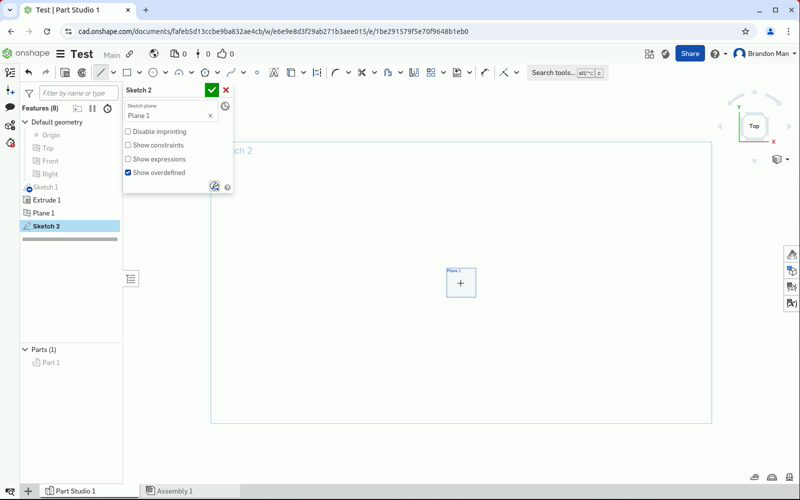
click(460, 282)
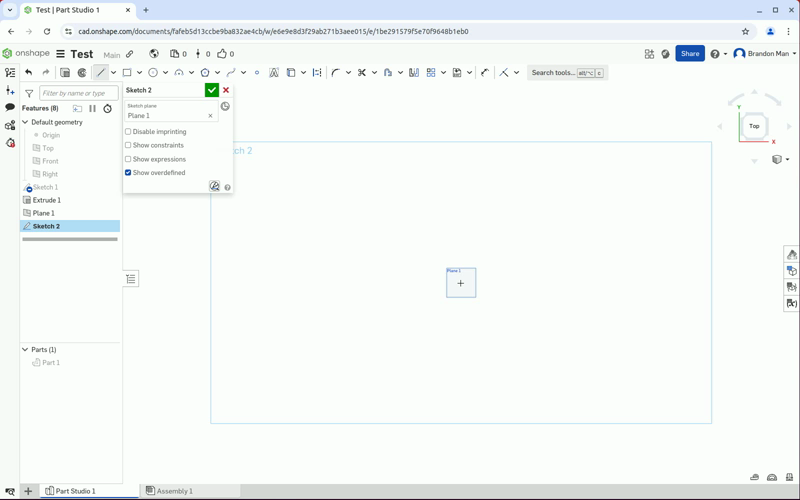
key_up(shift)
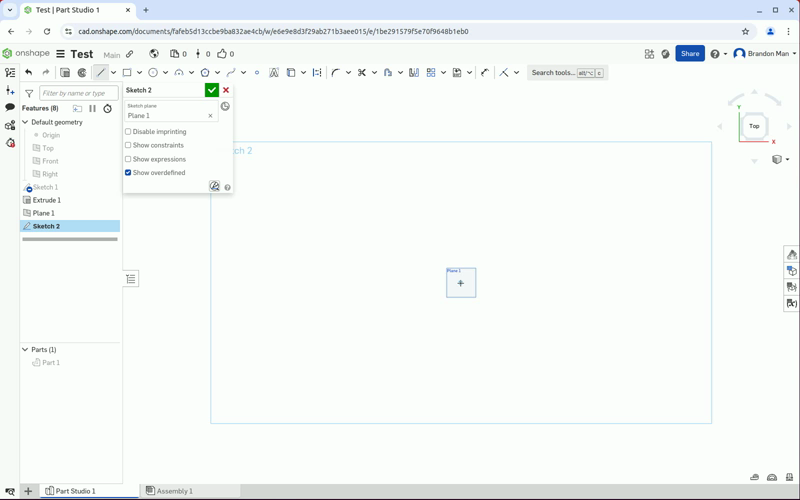
key_down(shift)
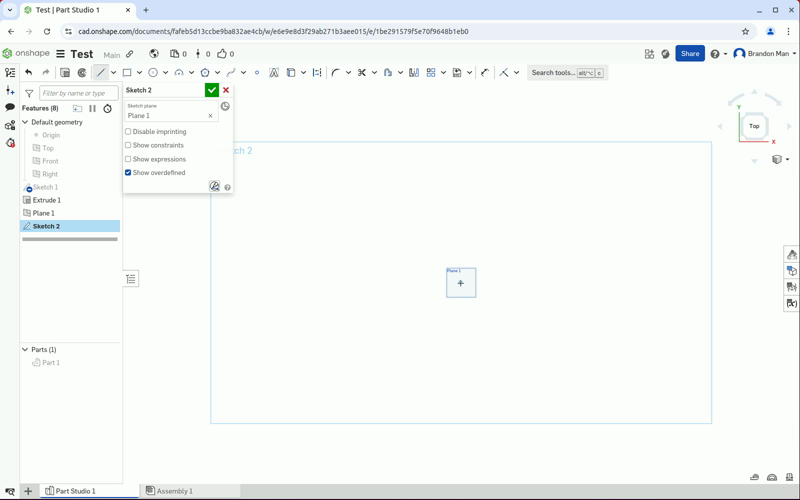
mouse_move(490, 282)
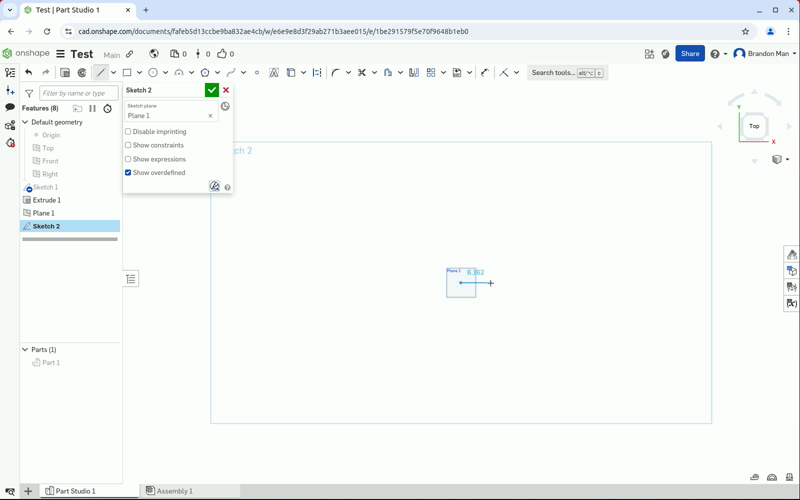
mouse_move(483, 282)
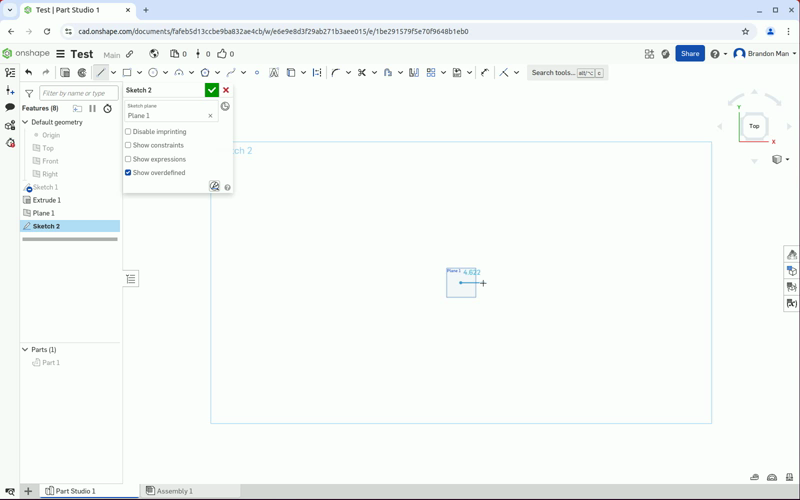
click(483, 282)
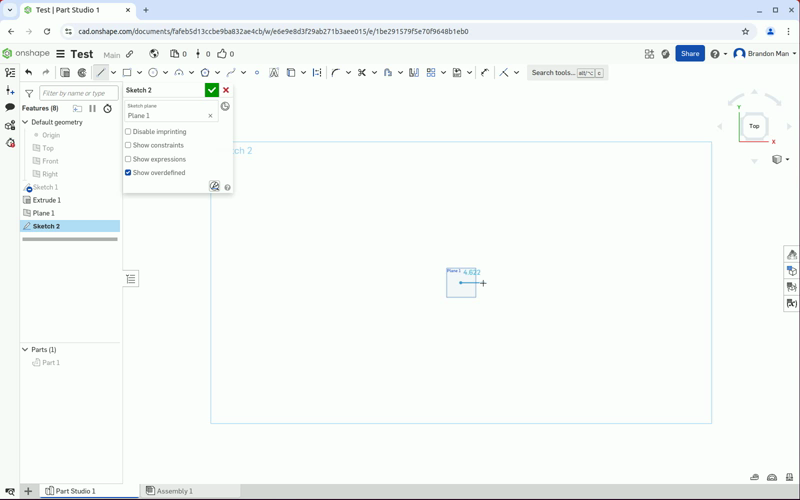
key_up(shift)
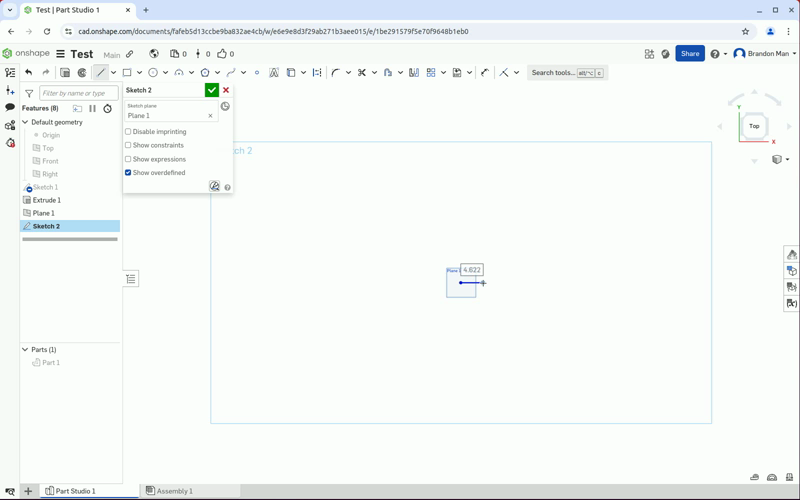
key_down(shift)
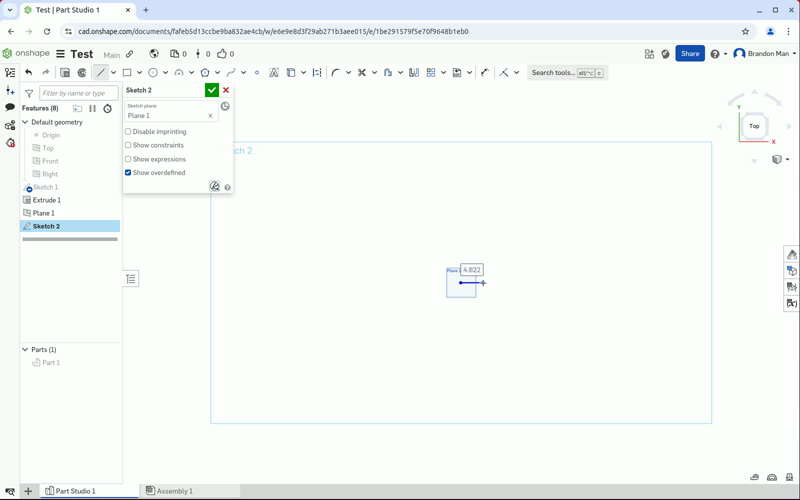
mouse_move(483, 170)
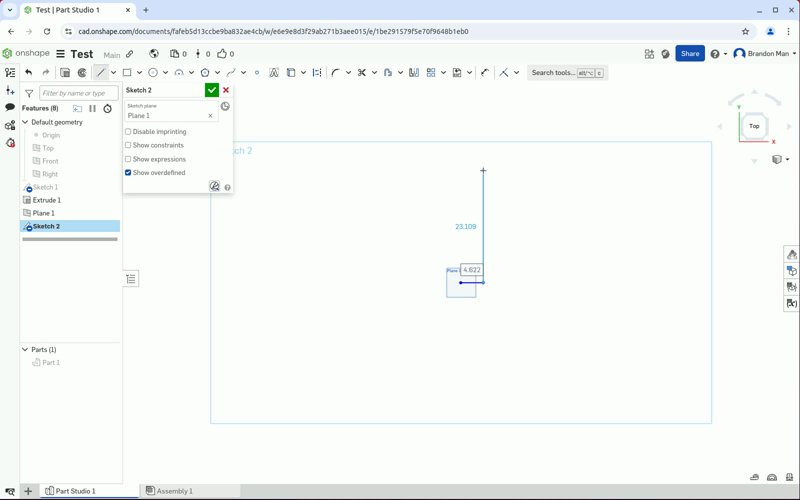
click(483, 170)
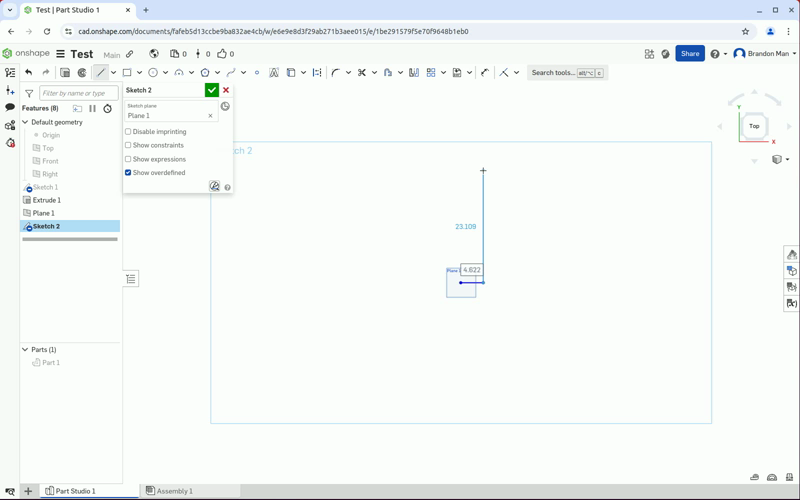
key_up(shift)
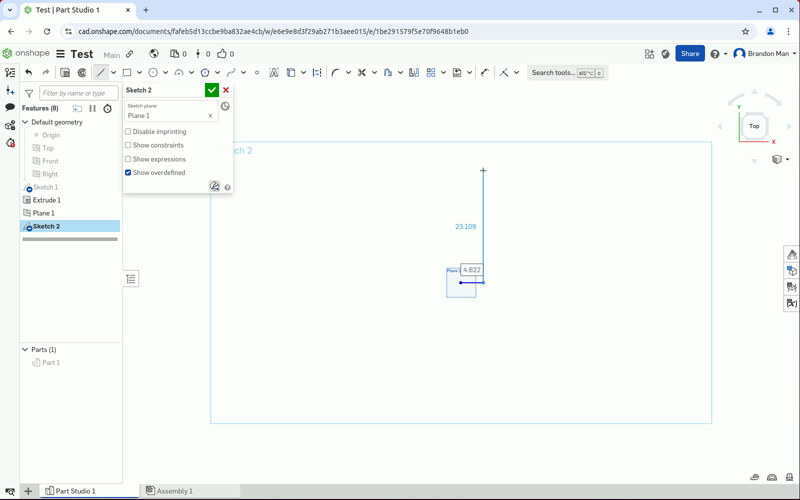
key_down(shift)
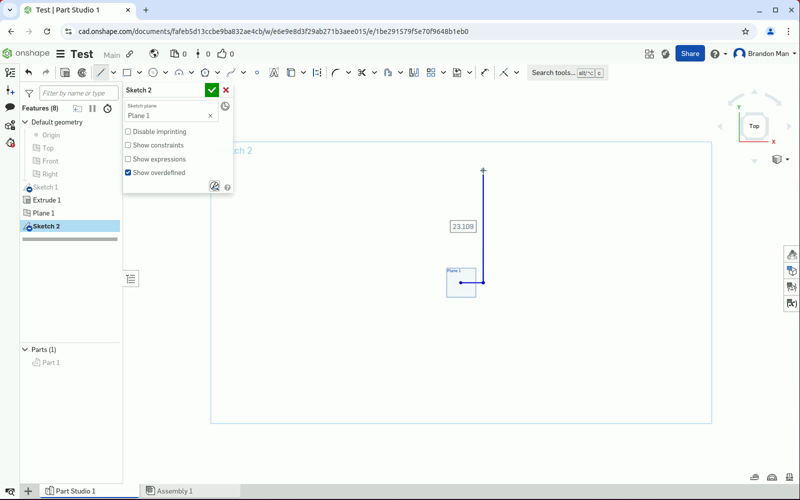
mouse_move(513, 170)
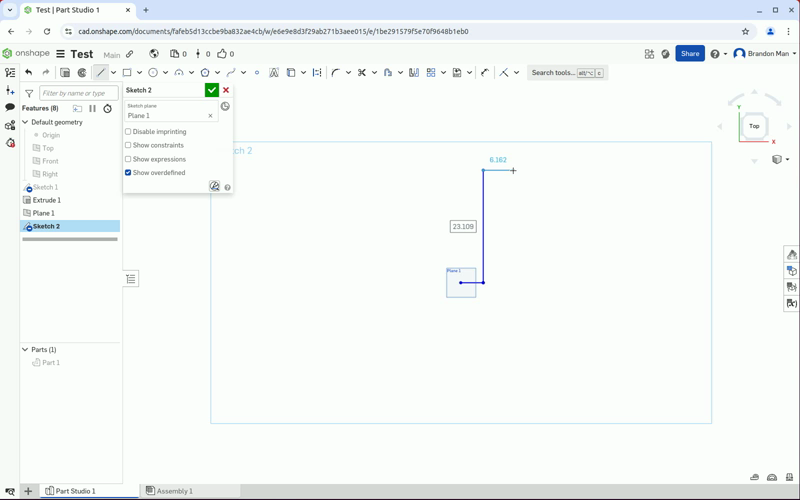
mouse_move(460, 170)
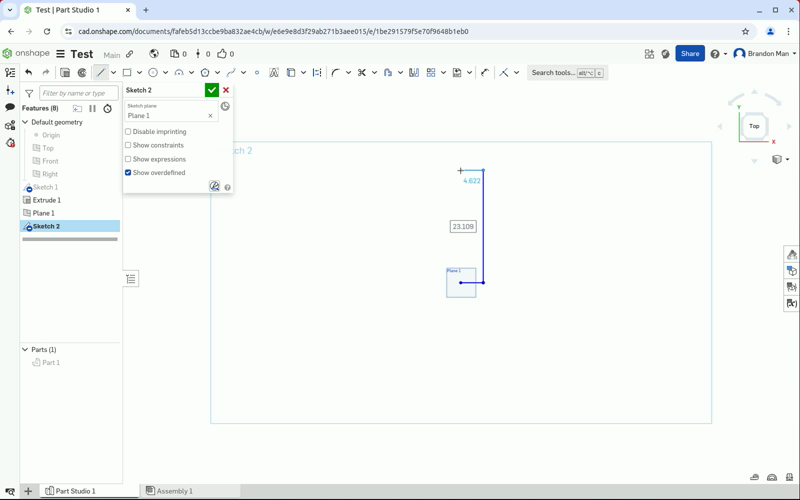
click(460, 170)
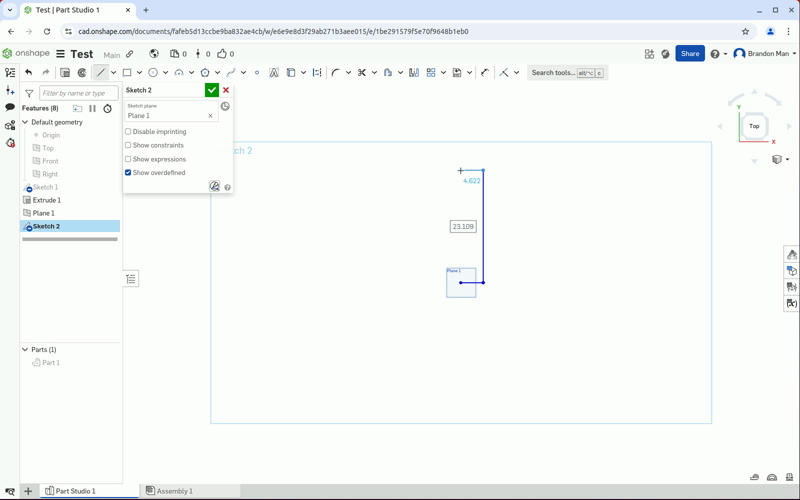
key_up(shift)
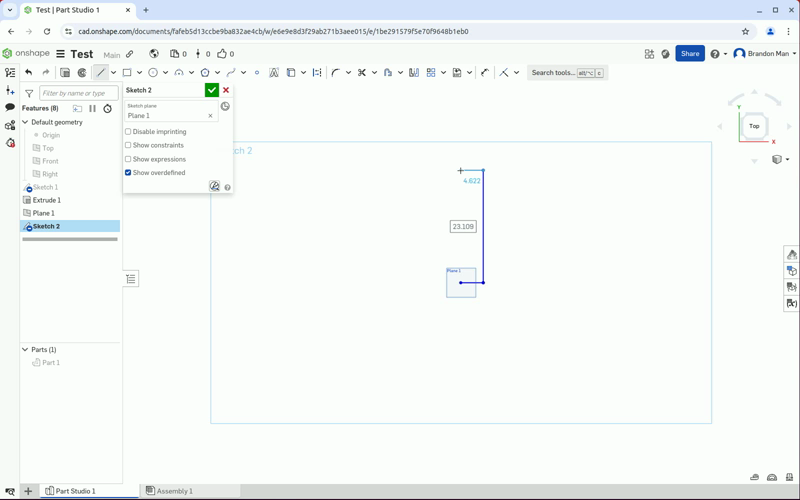
key_down(shift)
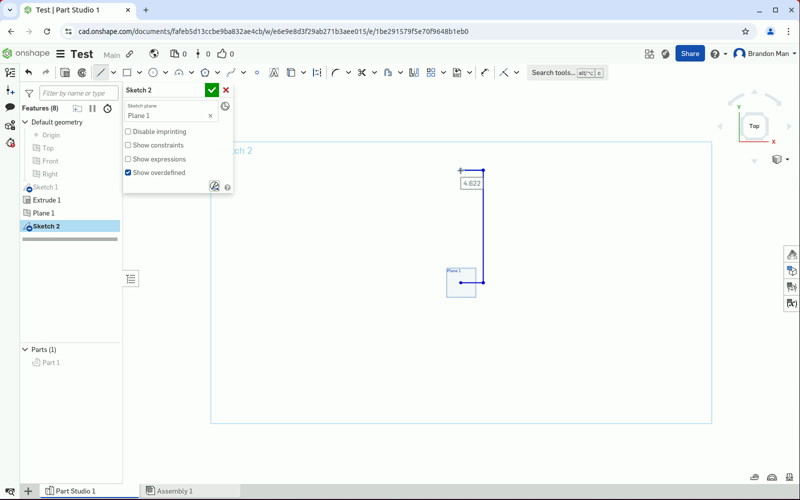
mouse_move(460, 282)
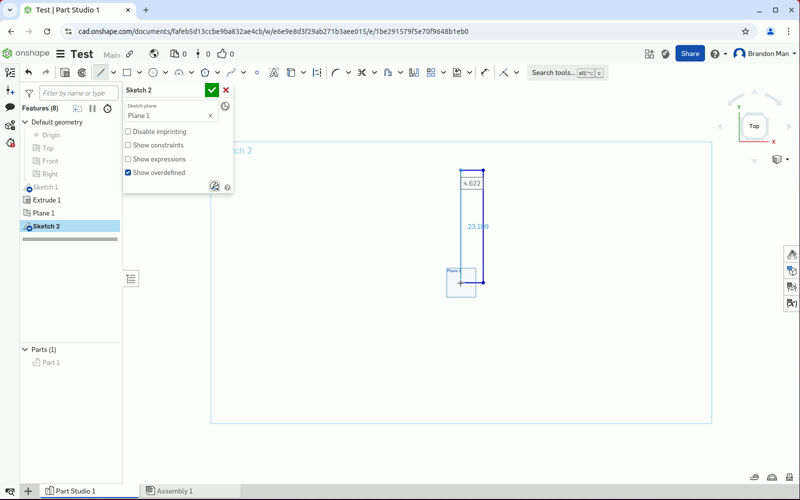
key_up(shift)
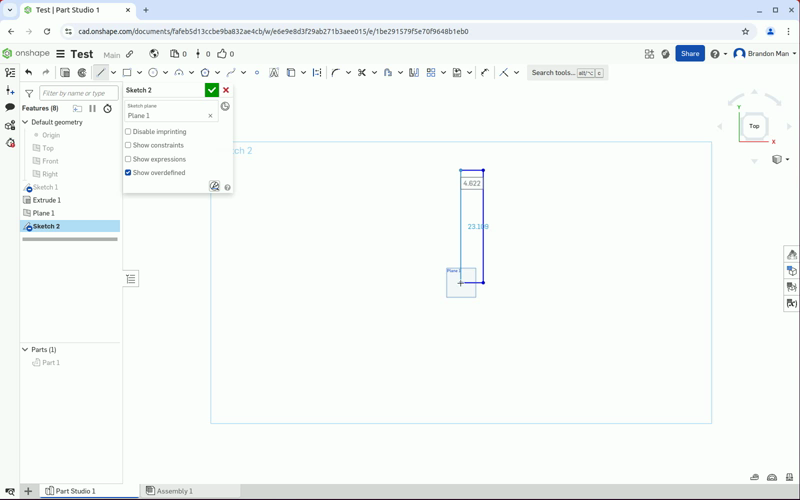
click(460, 282)
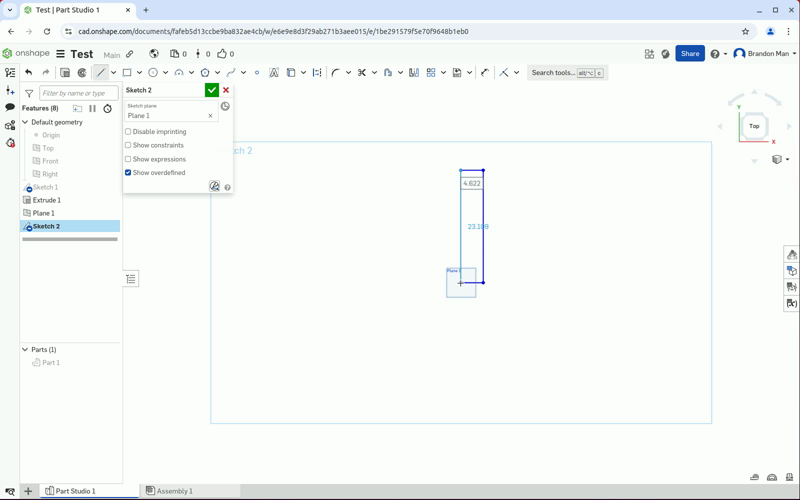
key(esc)
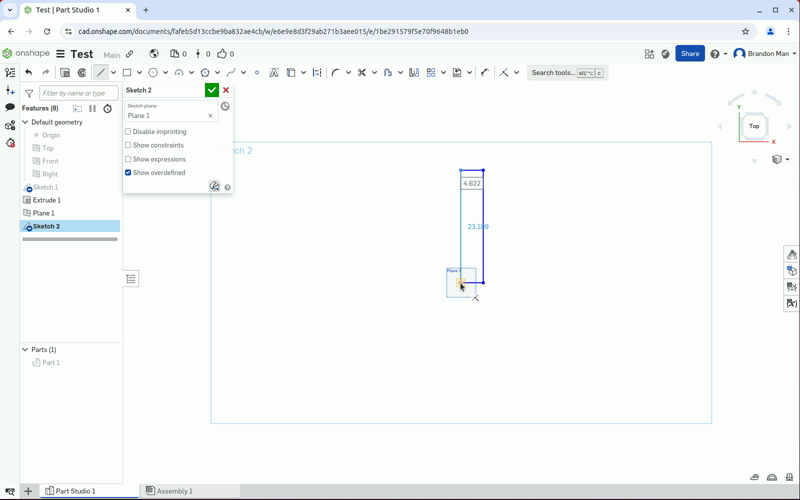
mouse_move(464, 181)
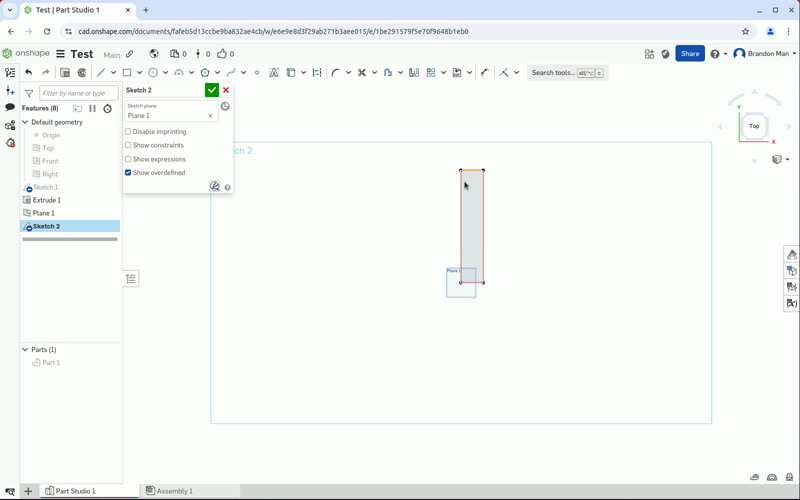
click(464, 181)
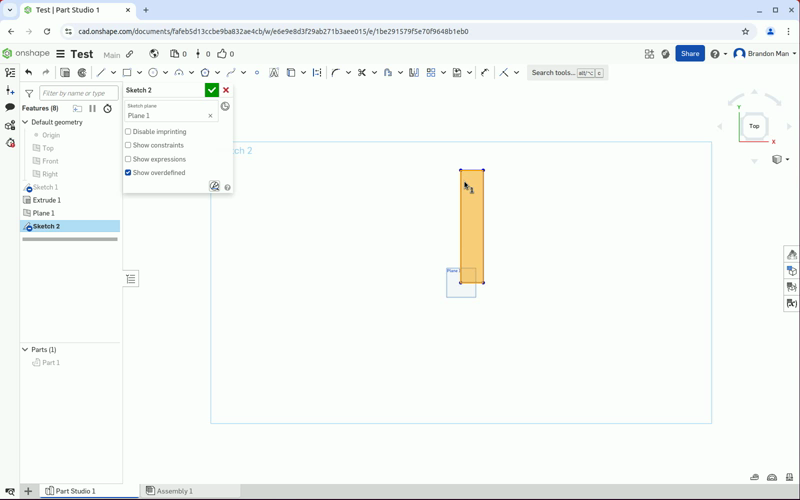
mouse_move(73, 352)
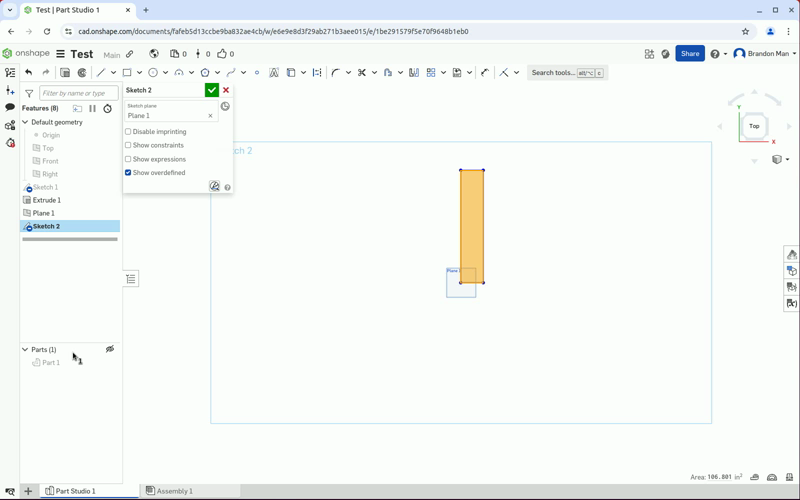
key(shift+y)
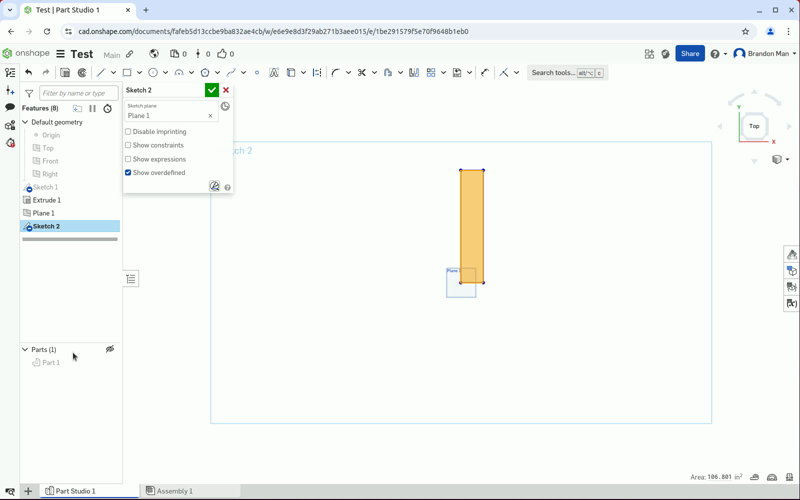
key(shift+e)
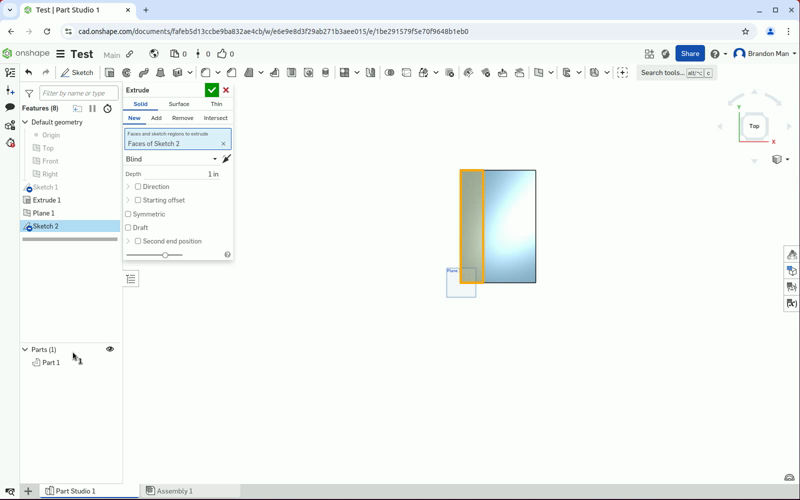
mouse_move(143, 106)
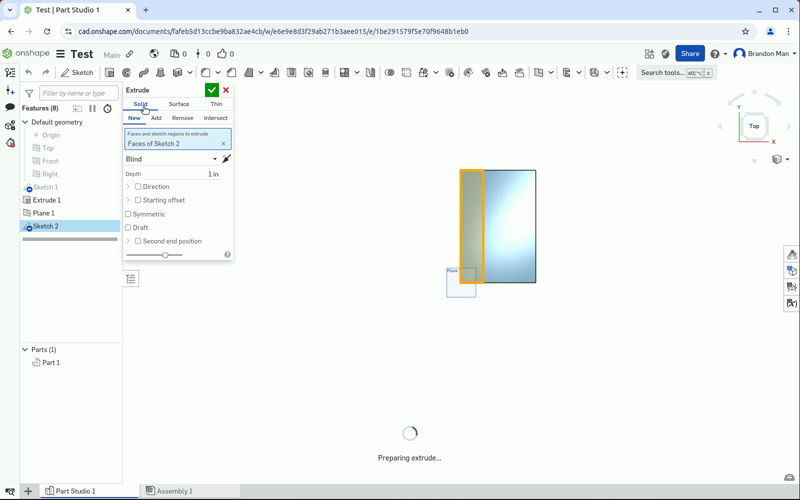
click(143, 106)
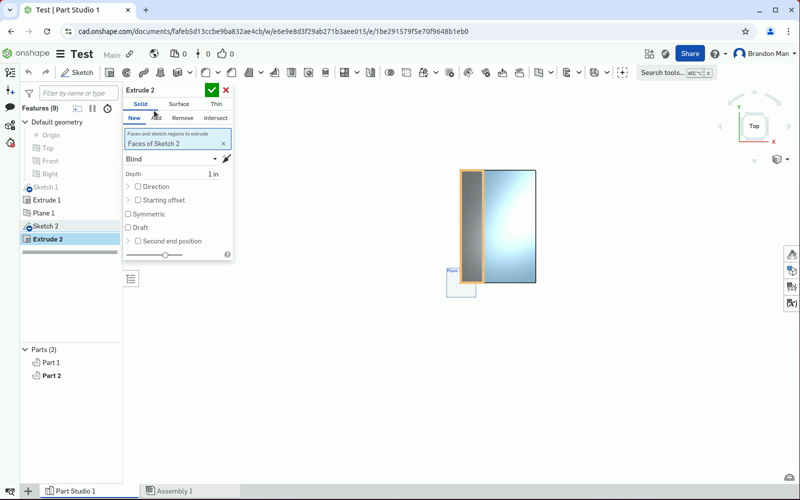
mouse_move(186, 120)
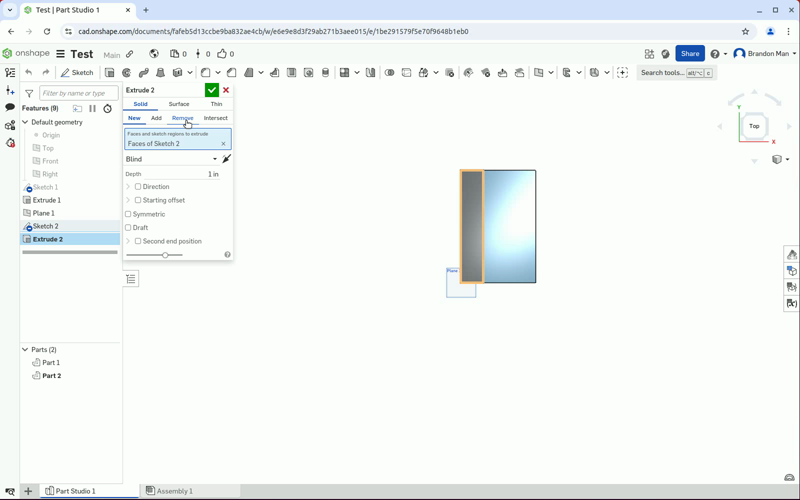
click(186, 120)
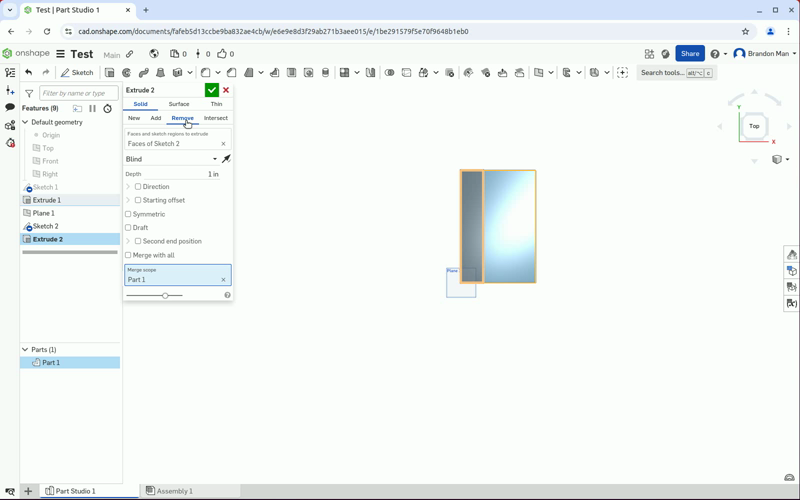
key(tab, 4)
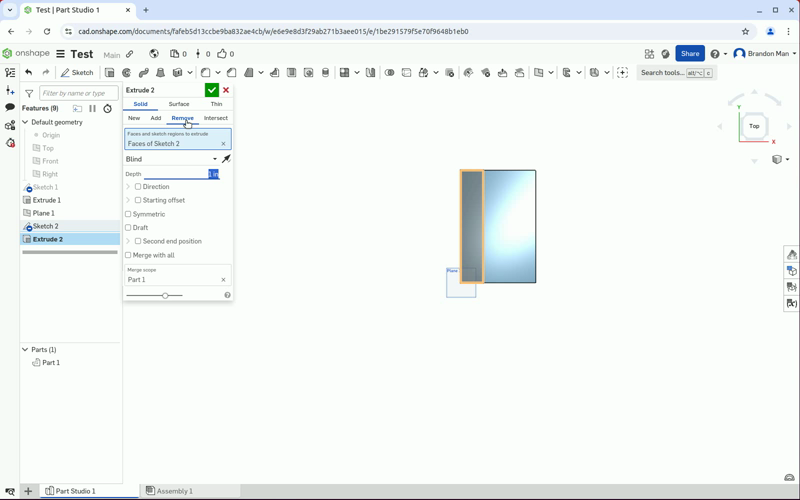
text(4.574)
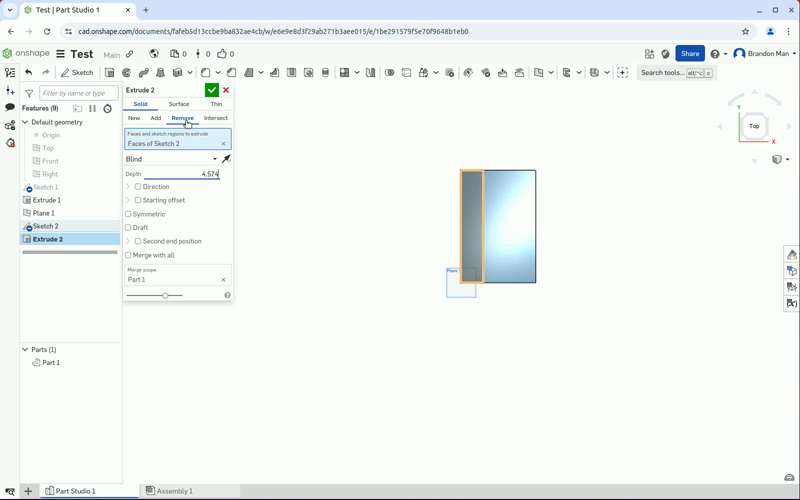
key(tab, 6)
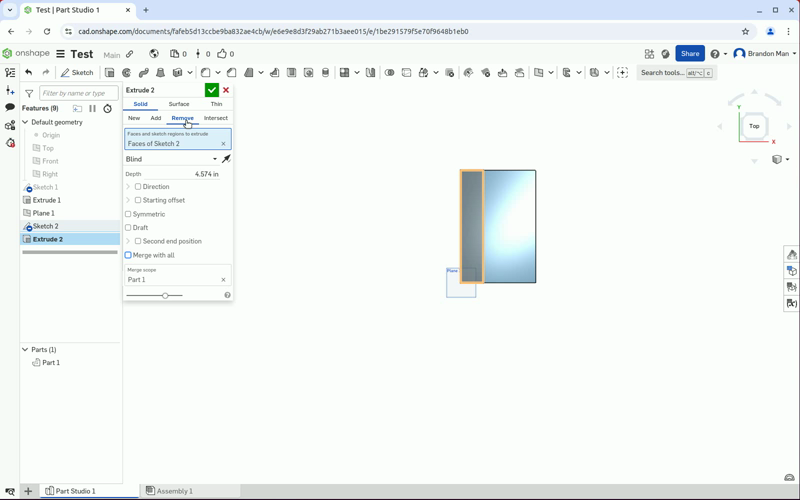
key(space)
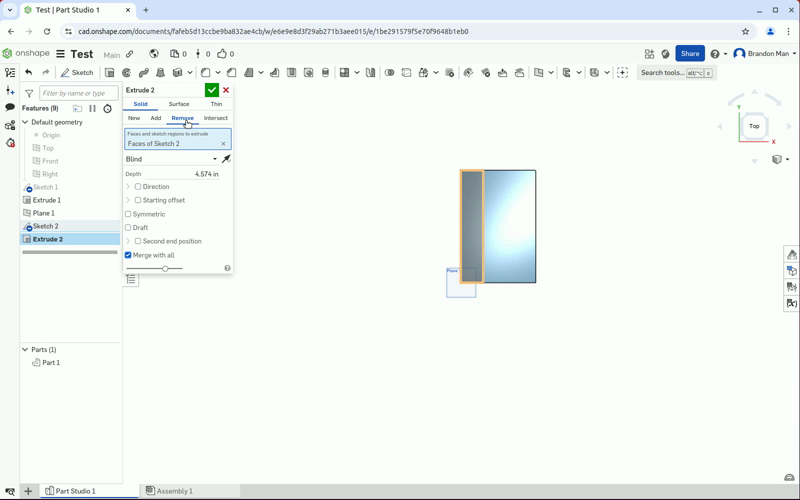
key(enter)
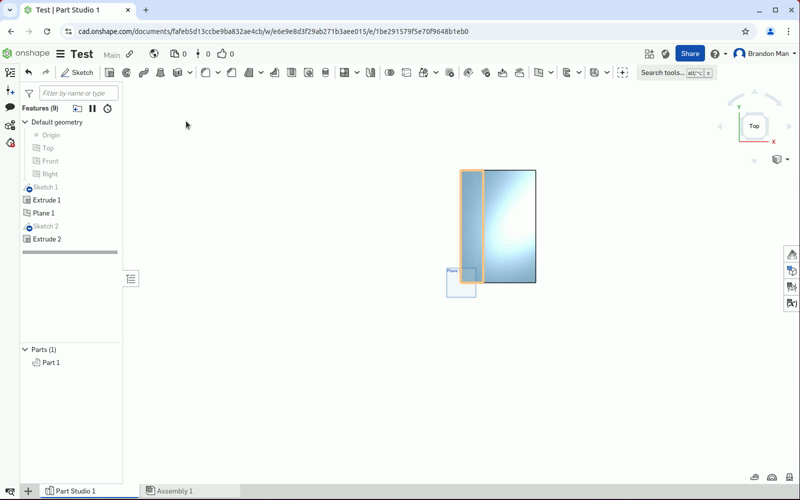
key(shift+h)
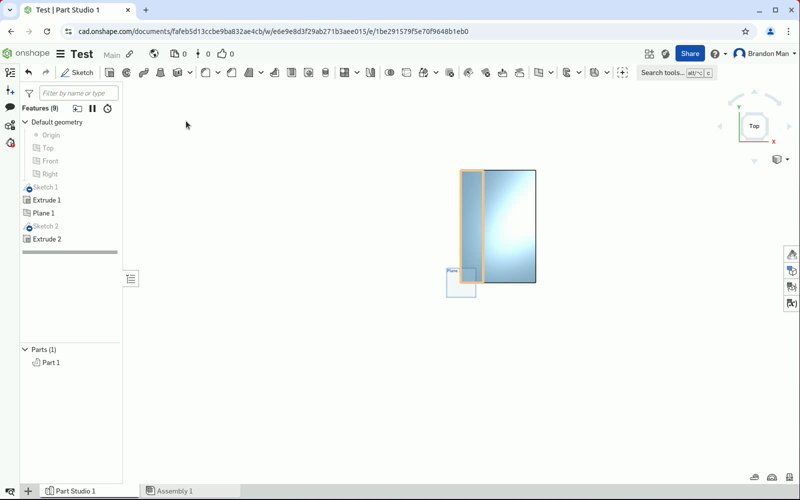
key(shift+h)
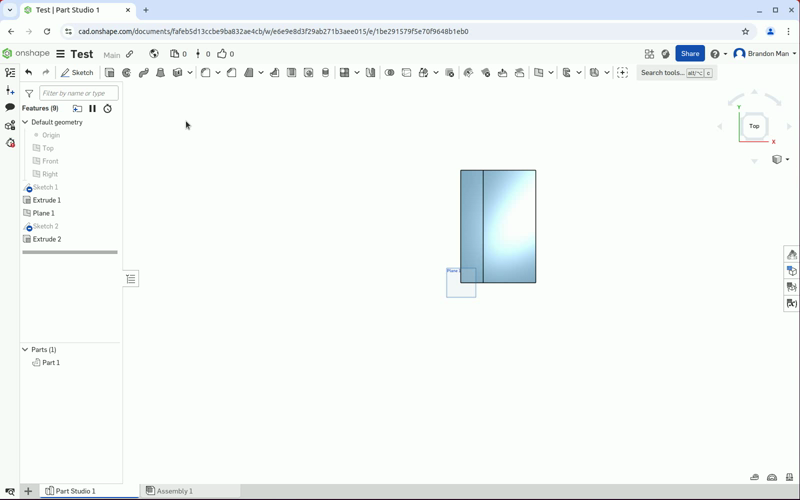
mouse_move(73, 189)
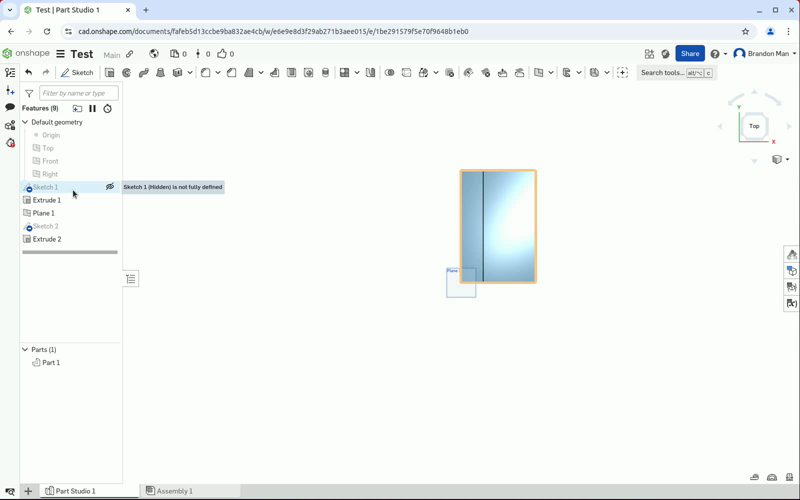
click(73, 189)
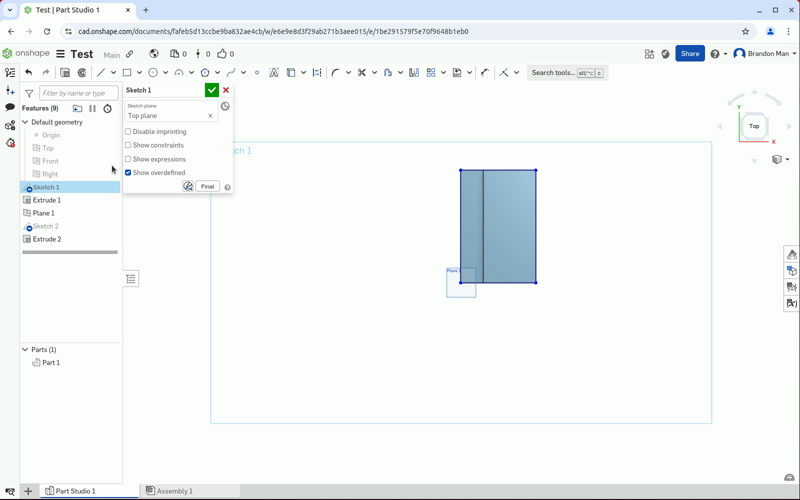
mouse_move(229, 92)
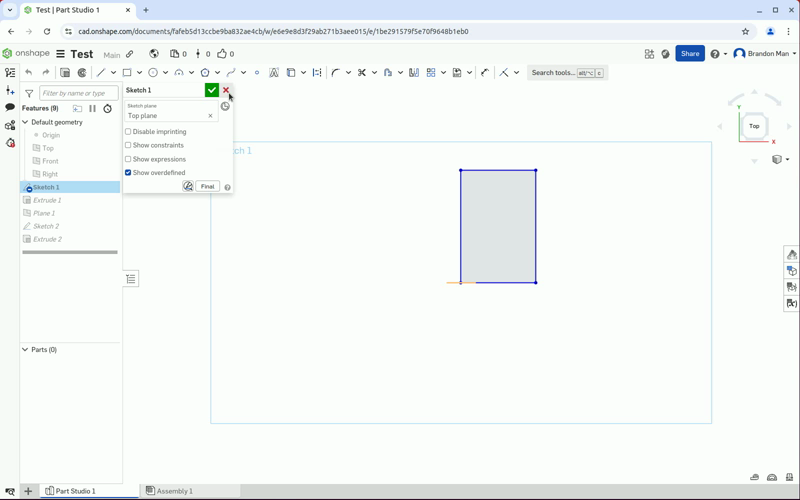
click(229, 92)
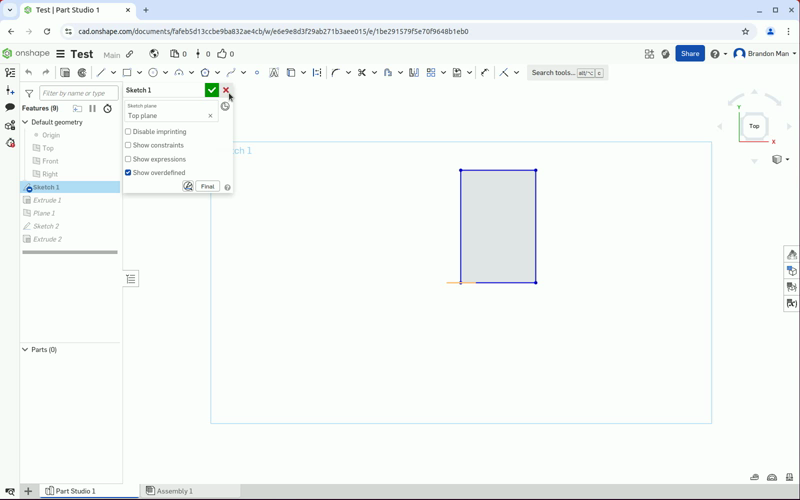
key(shift+s)
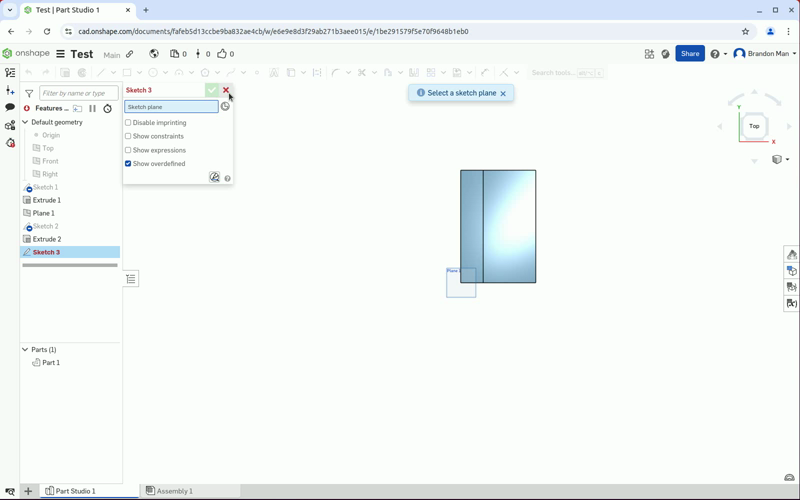
mouse_move(73, 215)
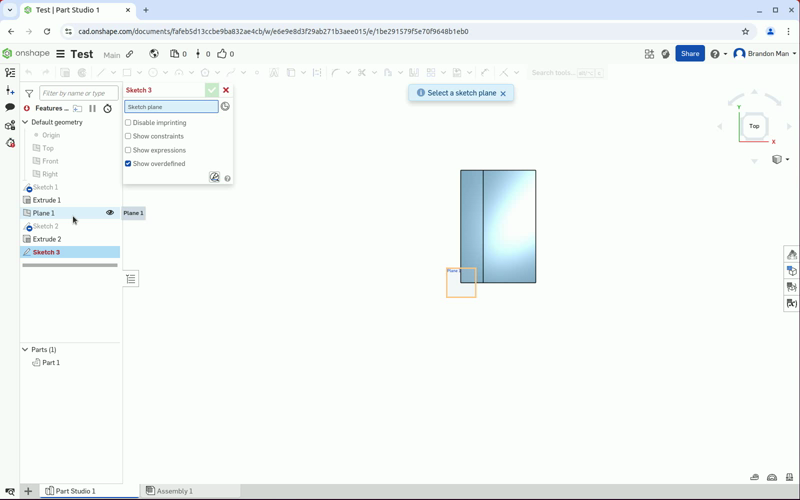
click(73, 215)
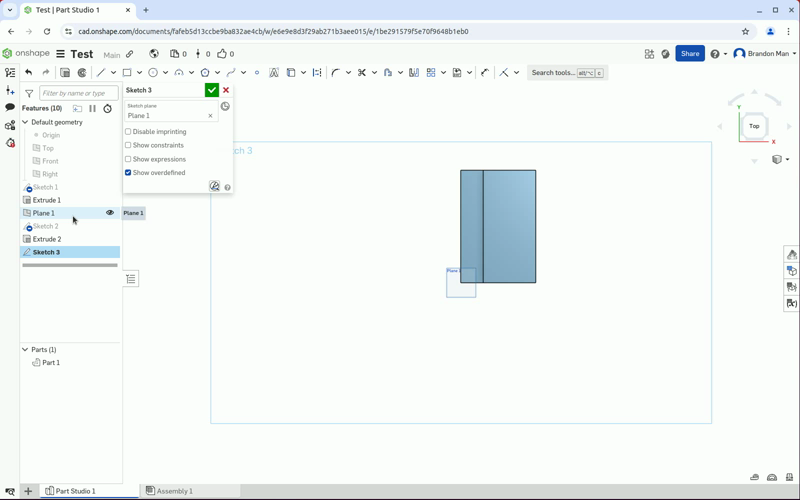
mouse_move(73, 352)
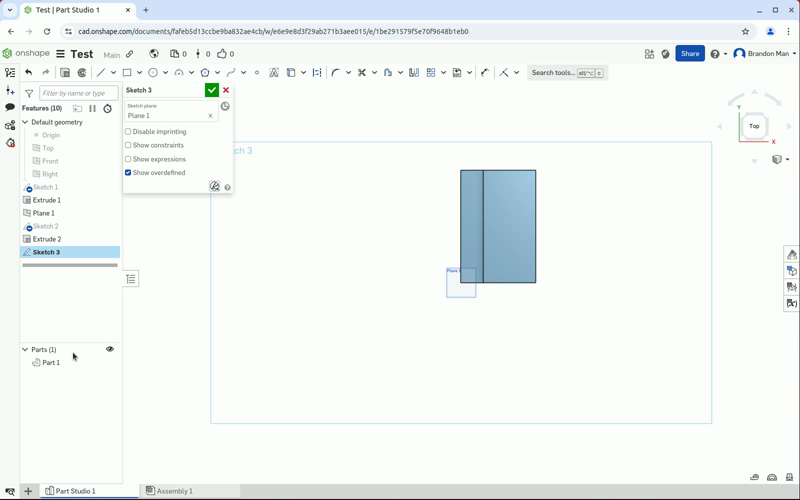
key(y)
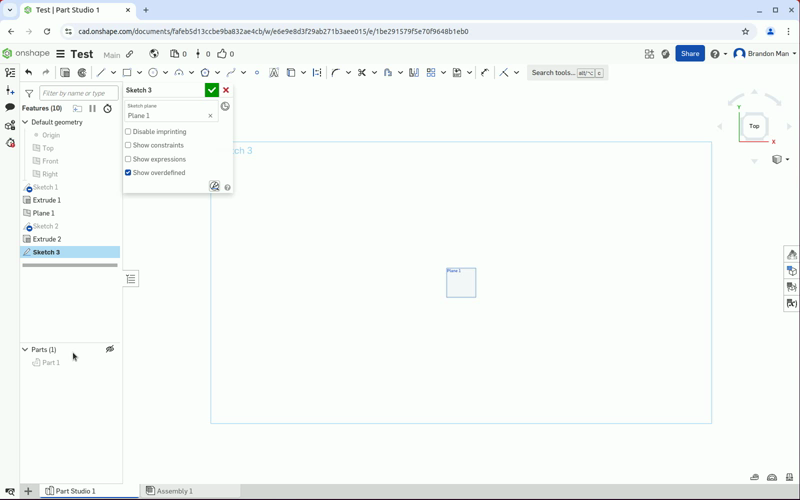
key(c)
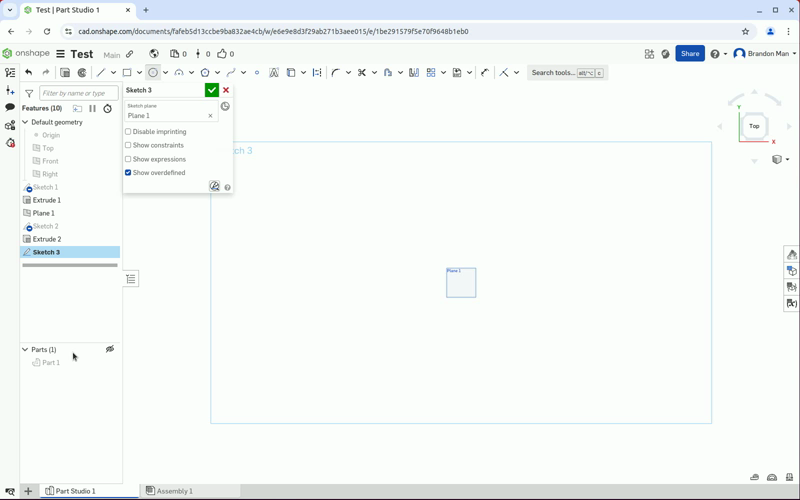
key_down(shift)
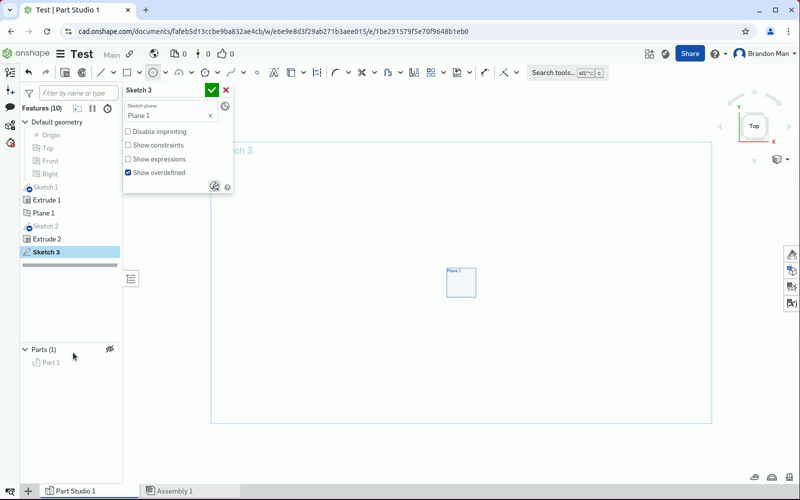
mouse_move(510, 226)
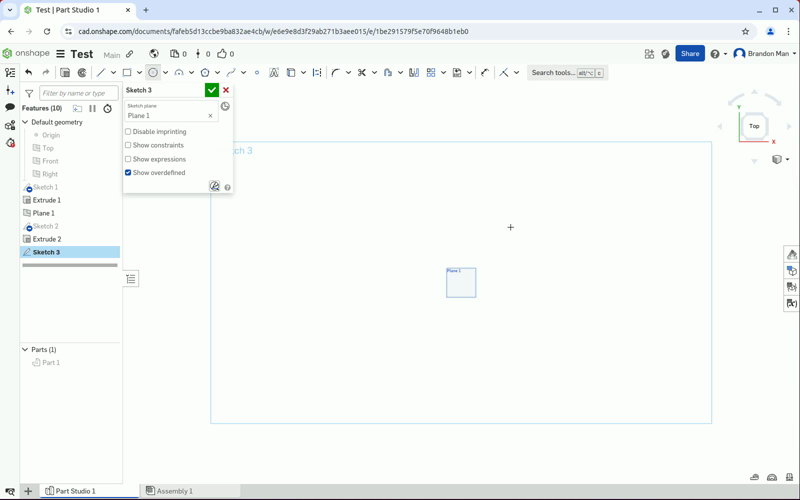
click(510, 226)
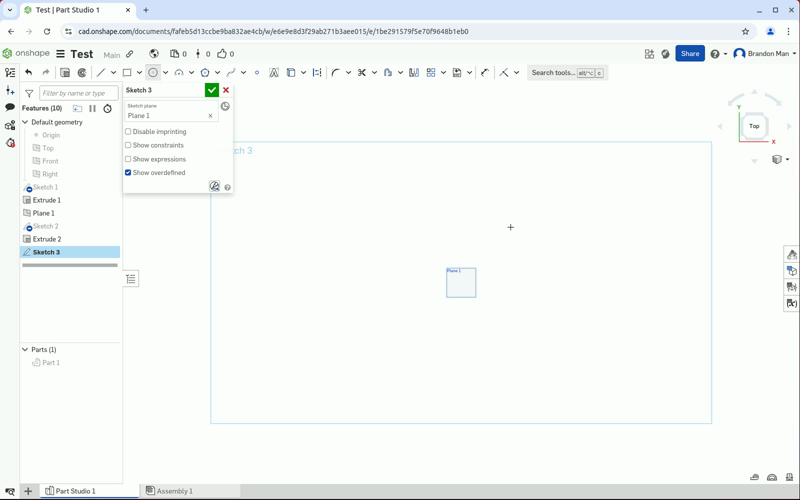
key_up(shift)
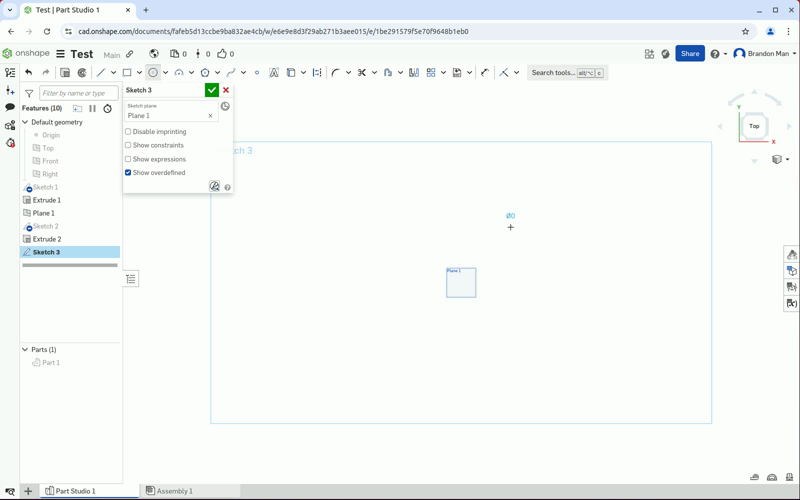
mouse_move(526, 226)
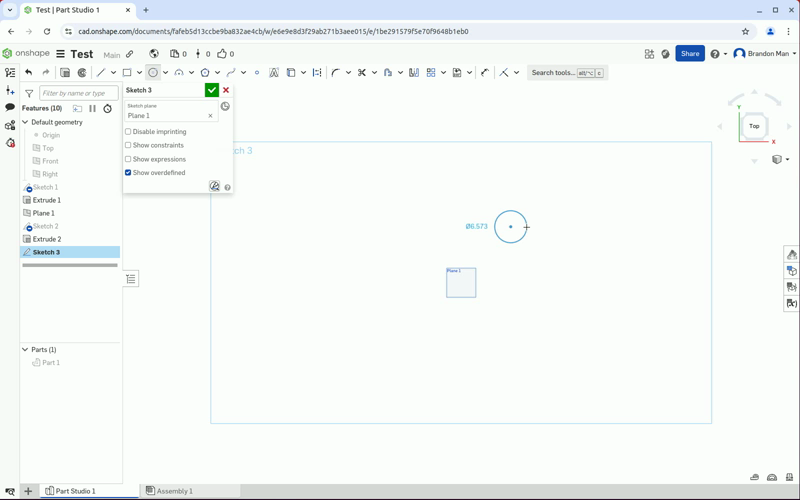
click(526, 226)
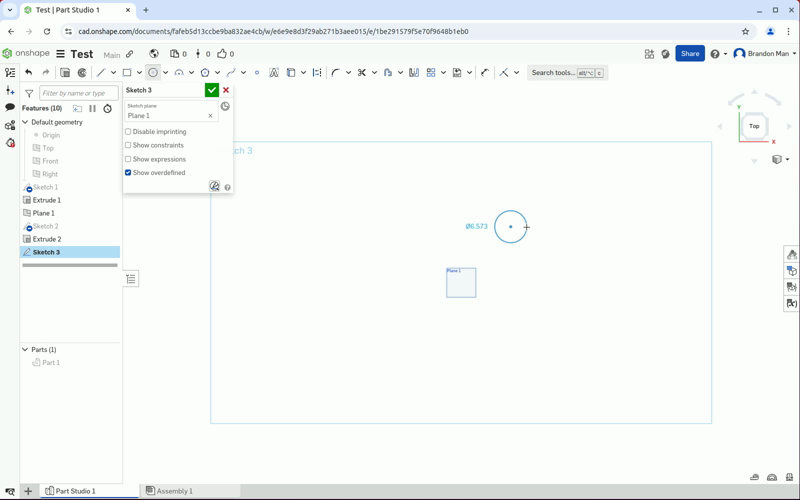
key(esc)
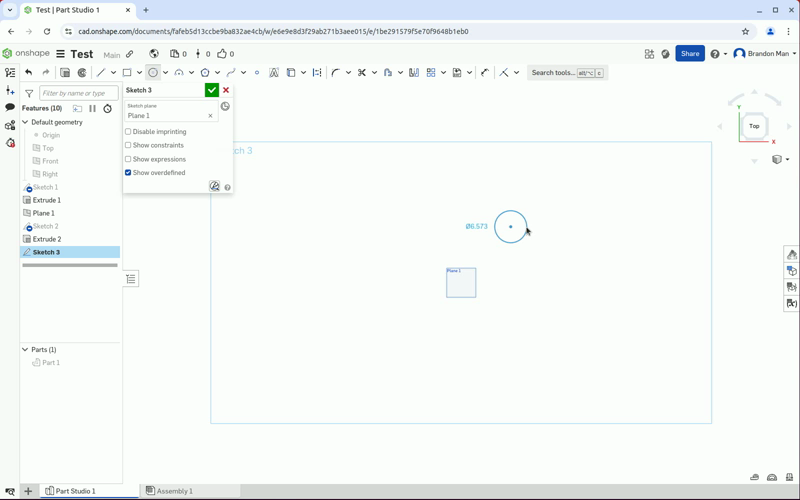
mouse_move(510, 221)
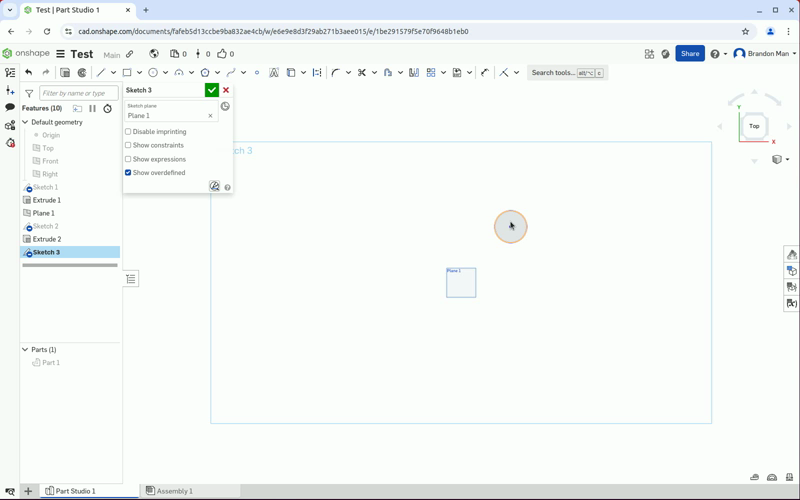
scroll(6)
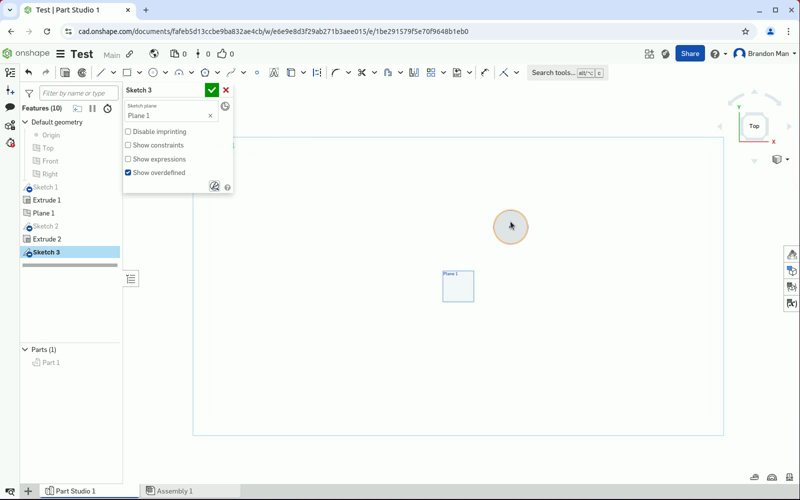
scroll(6)
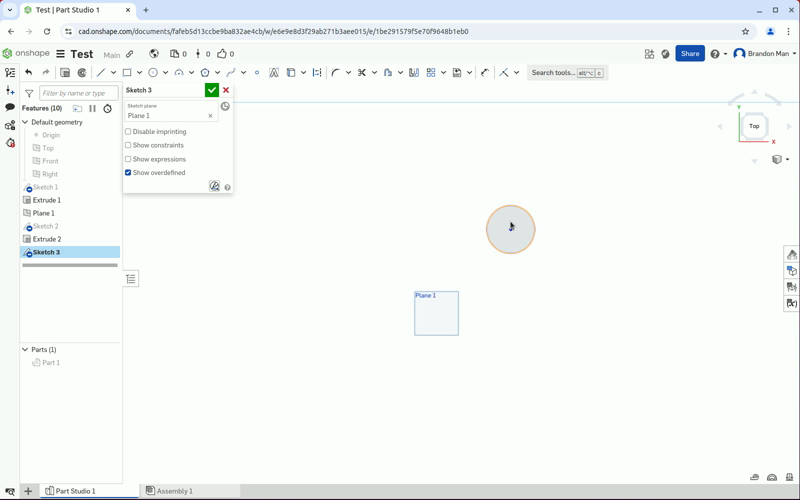
scroll(6)
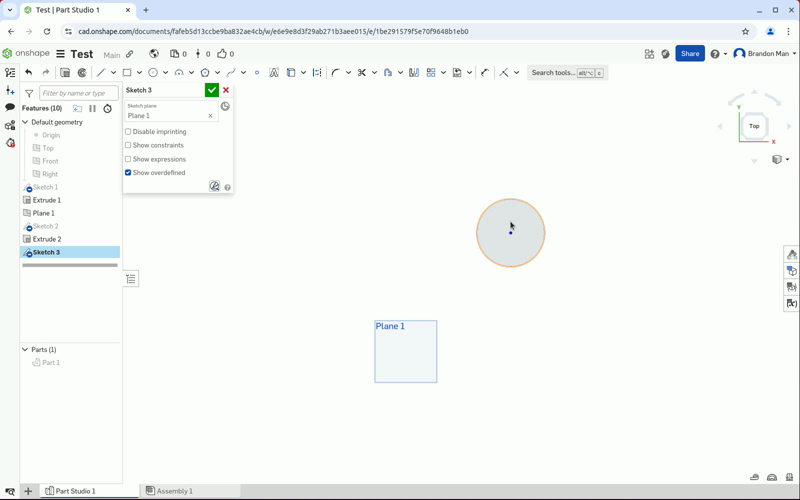
scroll(6)
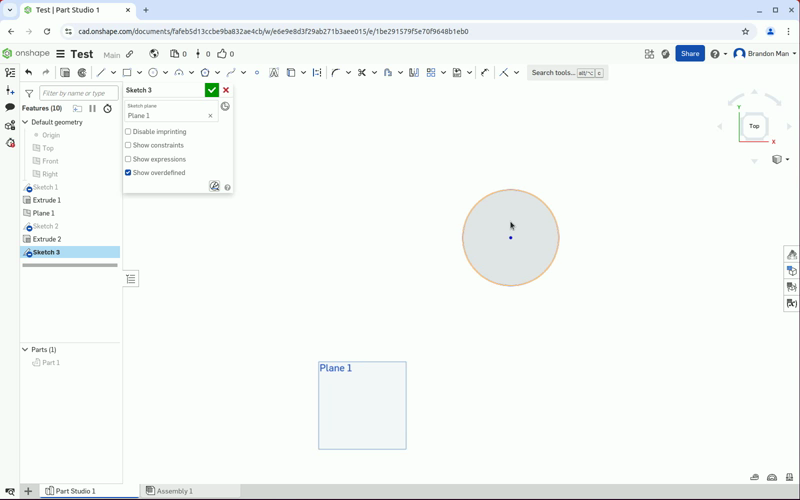
scroll(6)
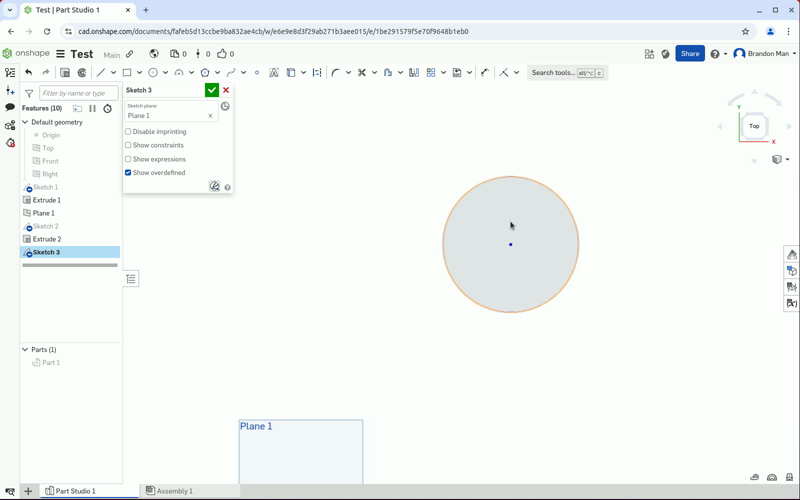
scroll(6)
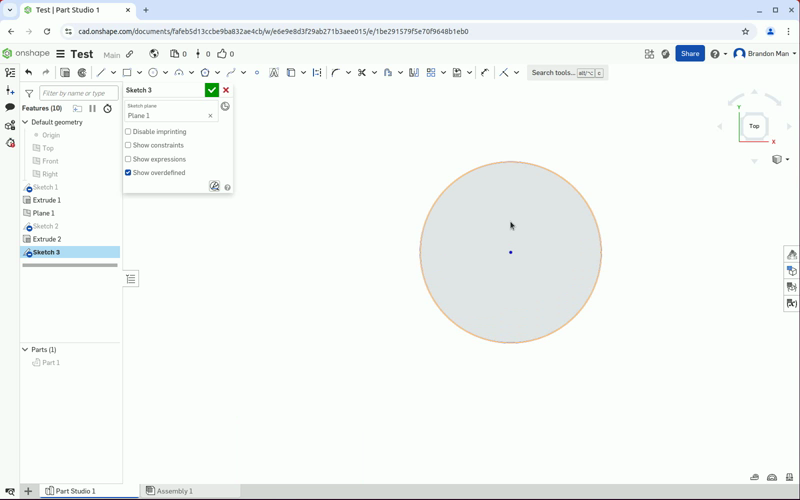
scroll(6)
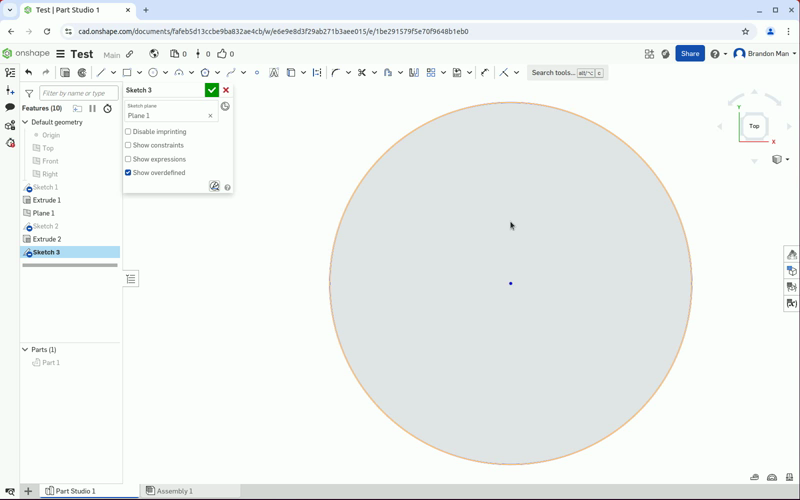
click(510, 221)
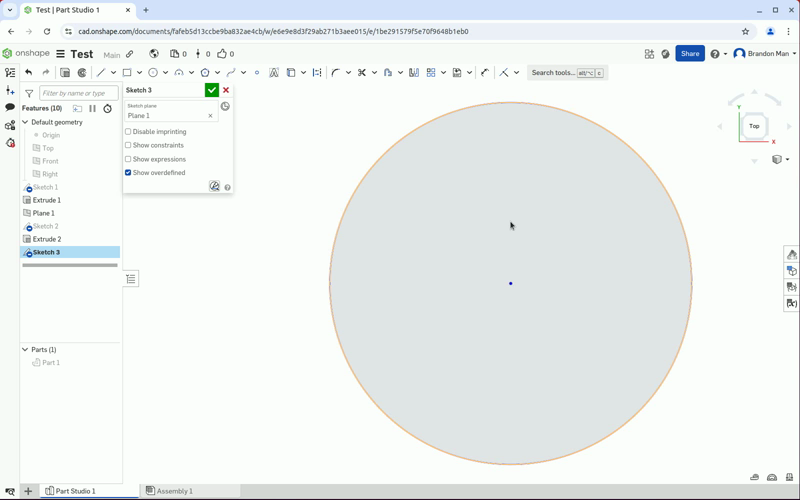
scroll(-6)
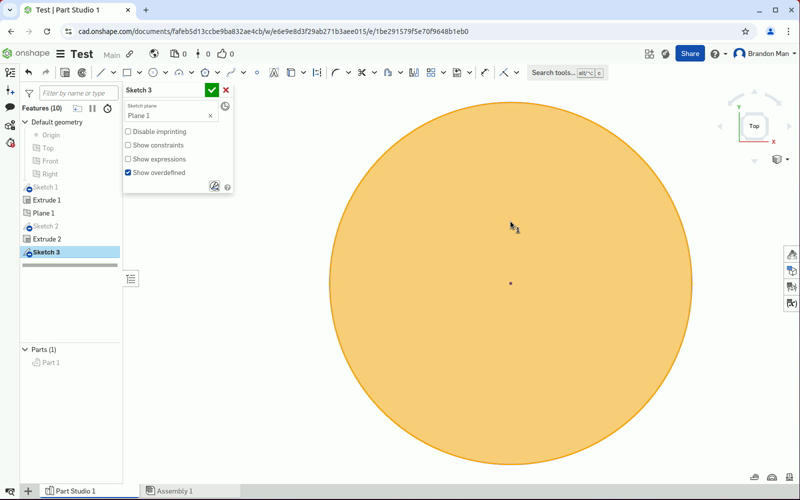
scroll(-6)
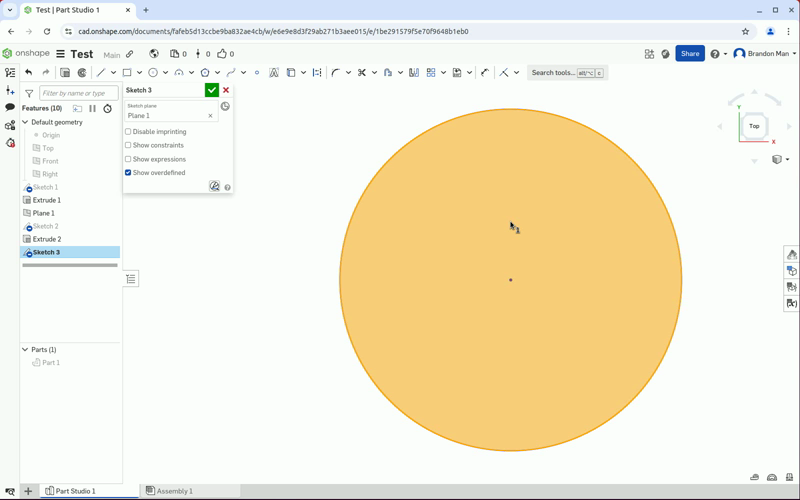
scroll(-6)
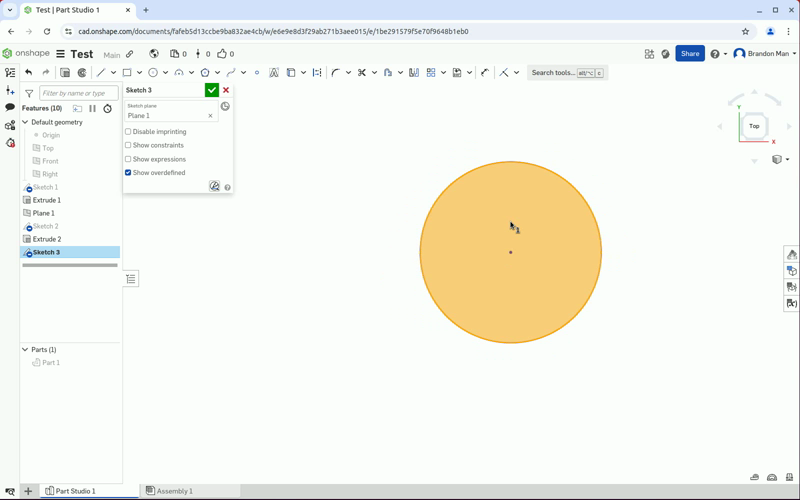
scroll(-6)
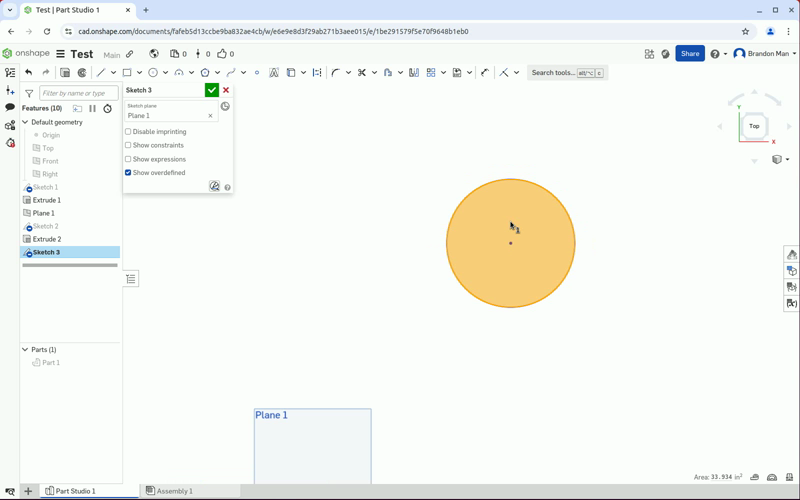
scroll(-6)
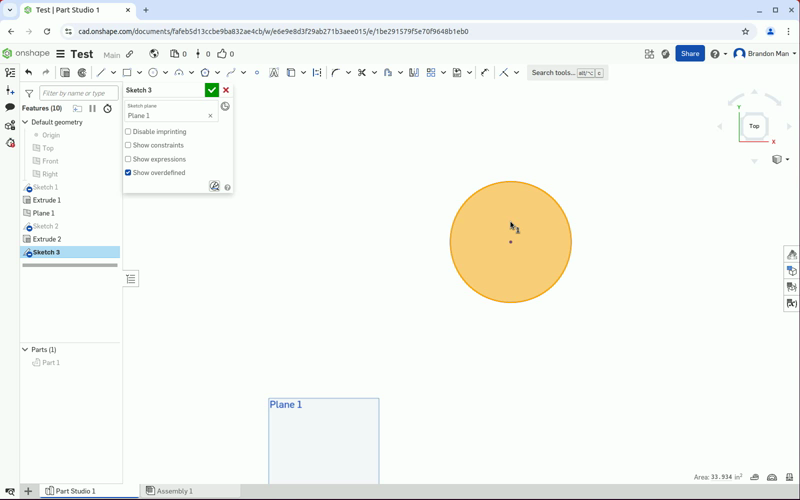
scroll(-6)
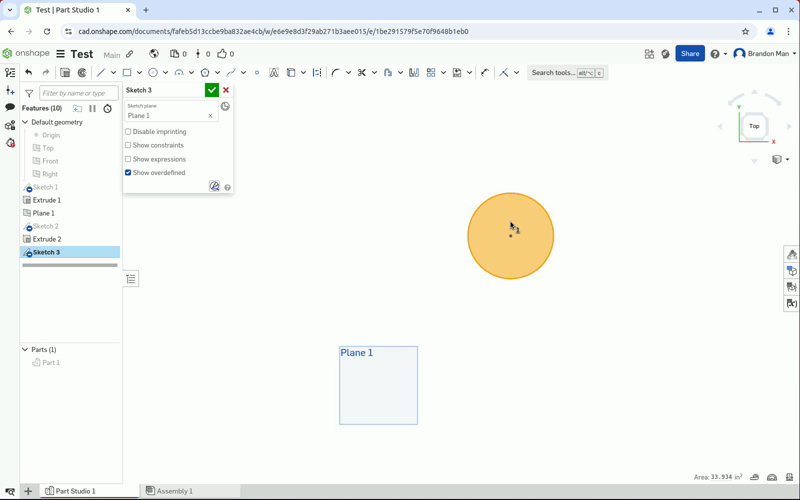
scroll(-6)
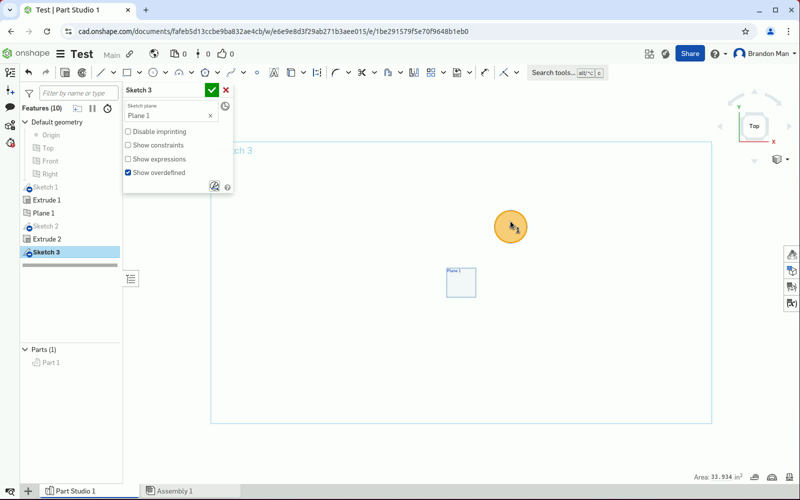
mouse_move(73, 352)
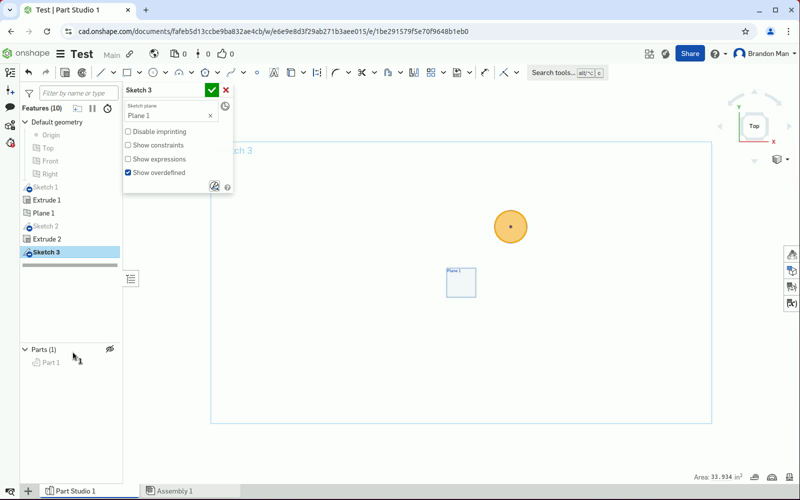
key(shift+y)
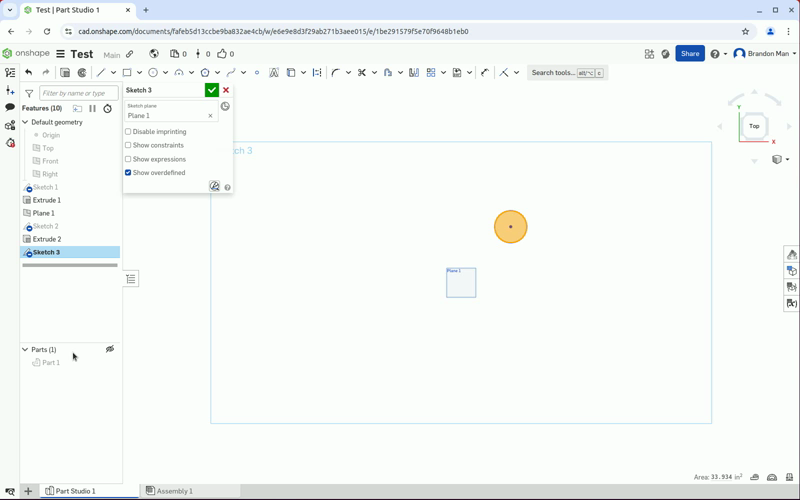
key(shift+e)
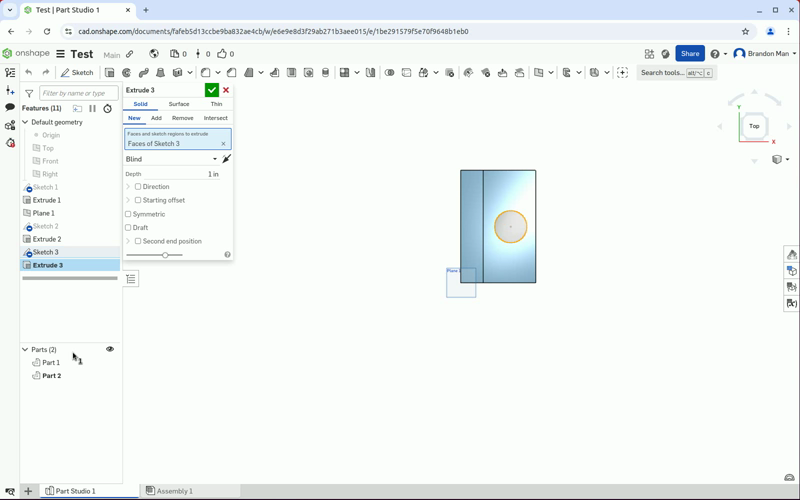
mouse_move(143, 106)
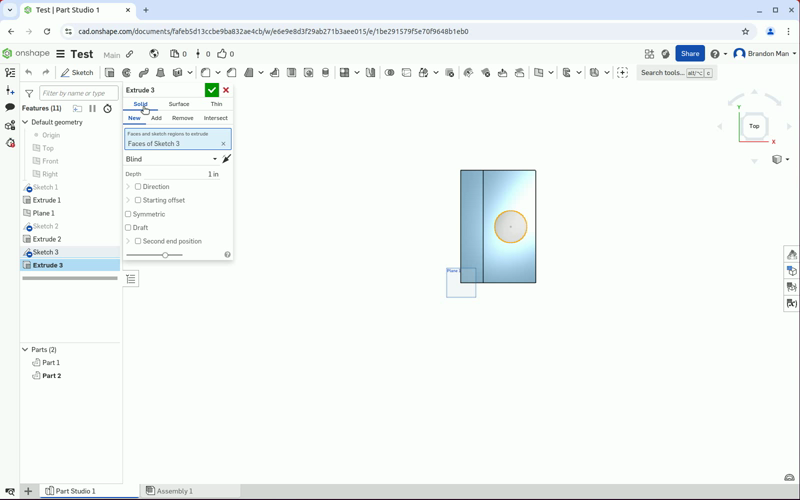
click(143, 106)
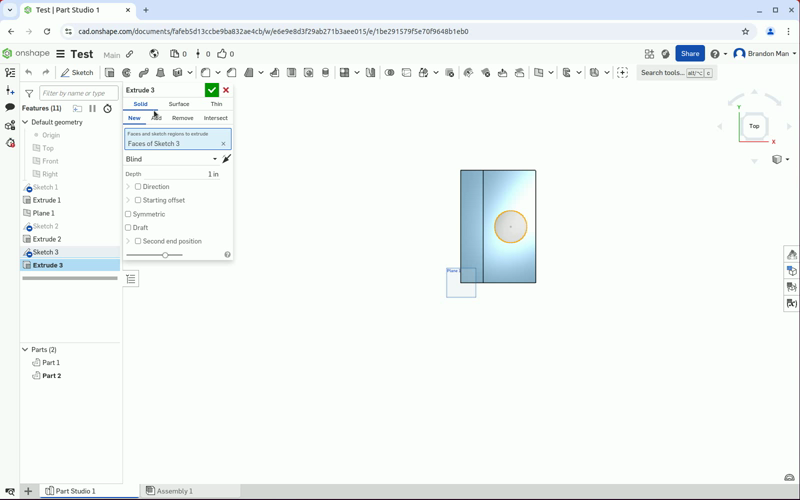
mouse_move(186, 120)
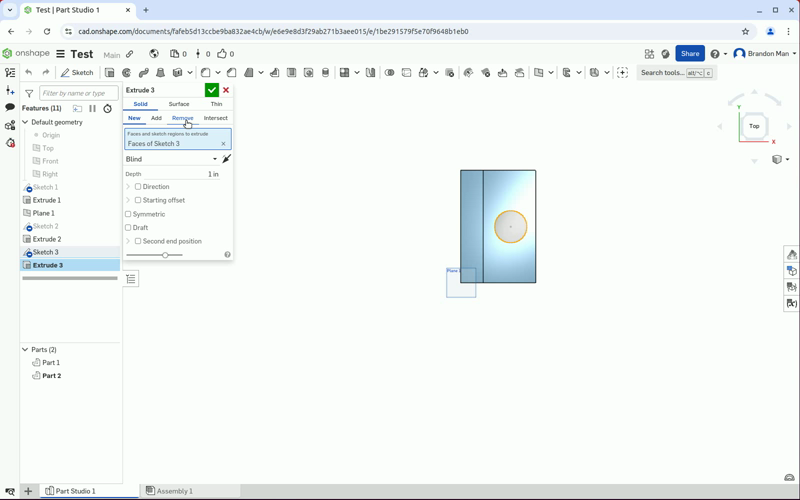
click(186, 120)
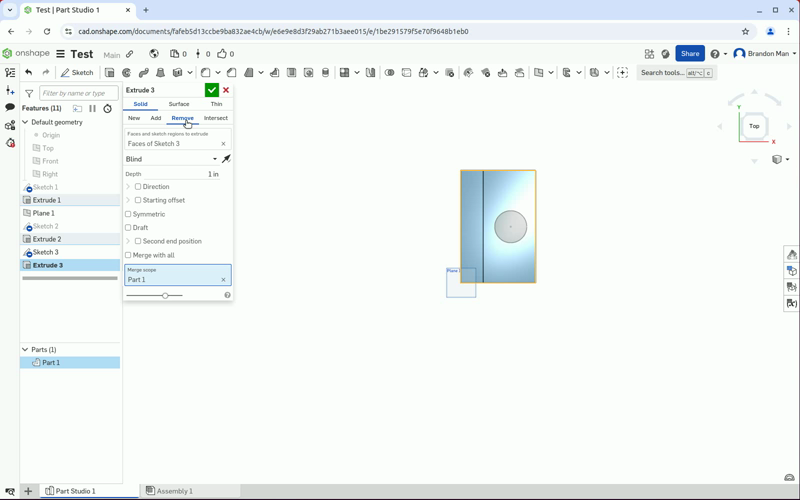
key(tab, 4)
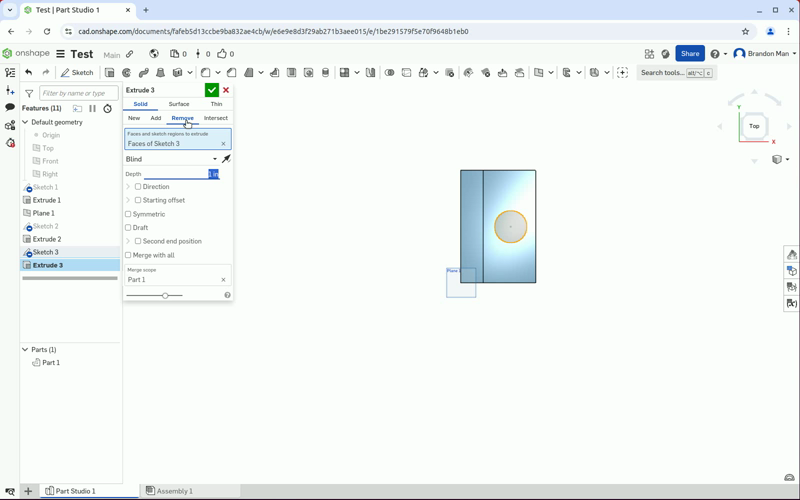
text(30.811)
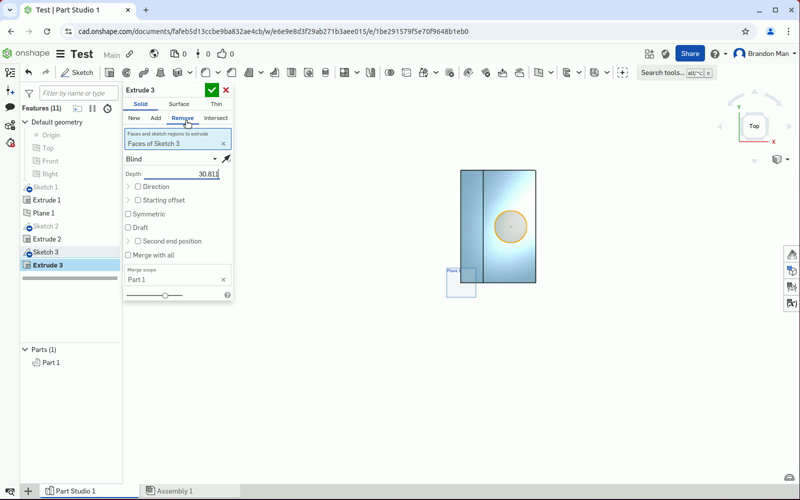
key(tab, 6)
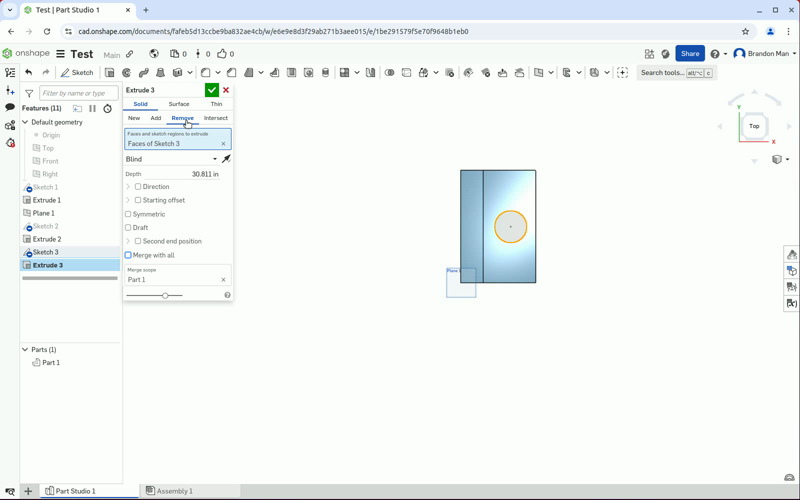
key(space)
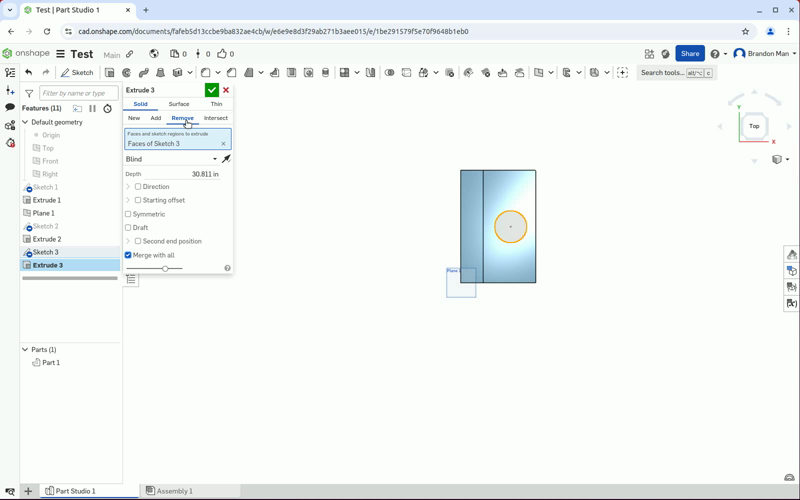
key(enter)
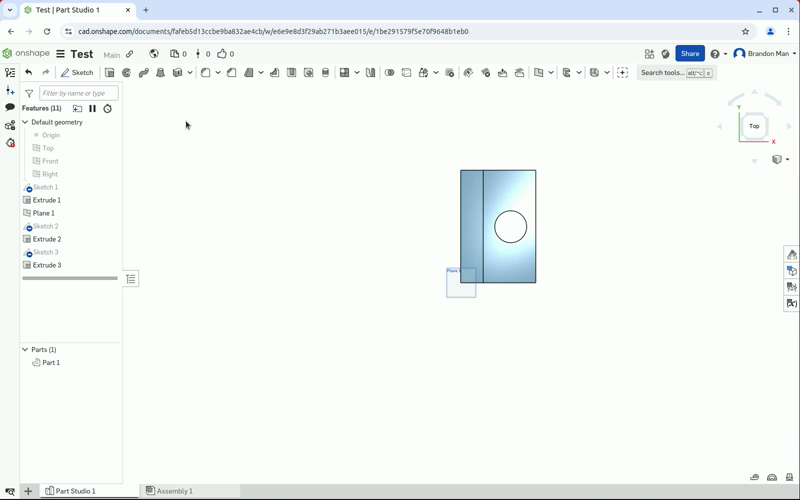
key(shift+h)
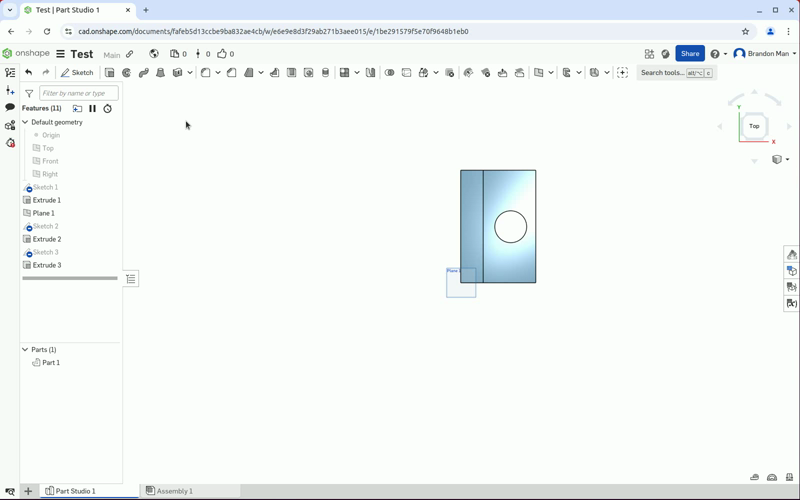
key(shift+h)
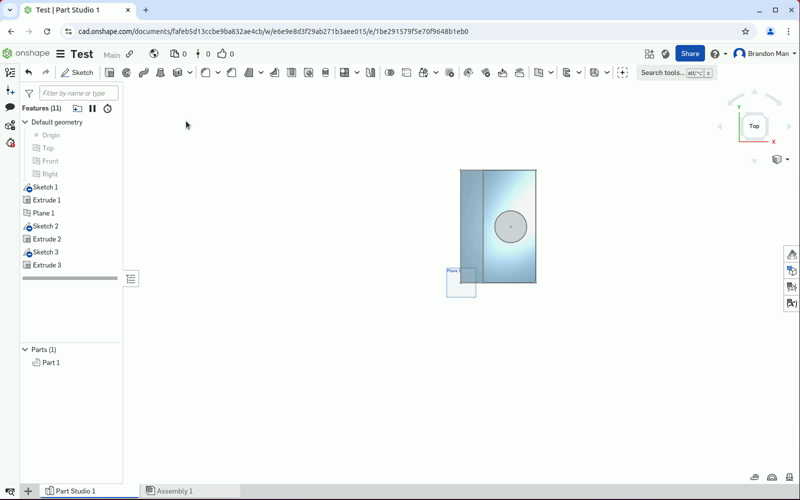
key(shift+7)
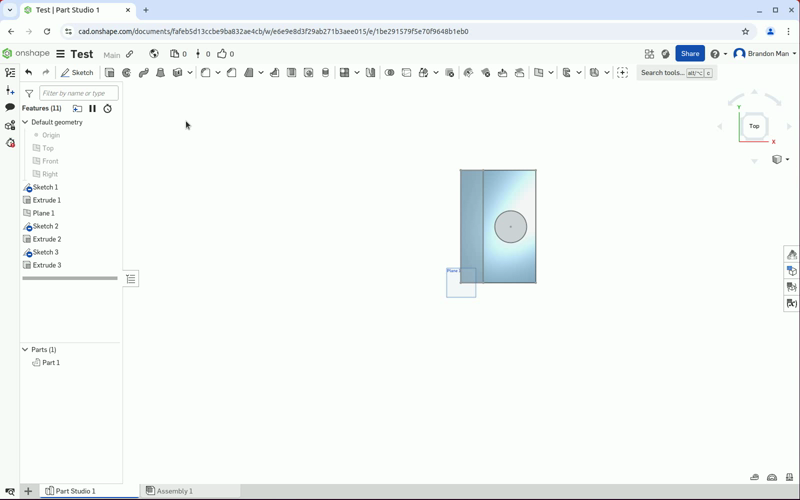
key(up, 3)
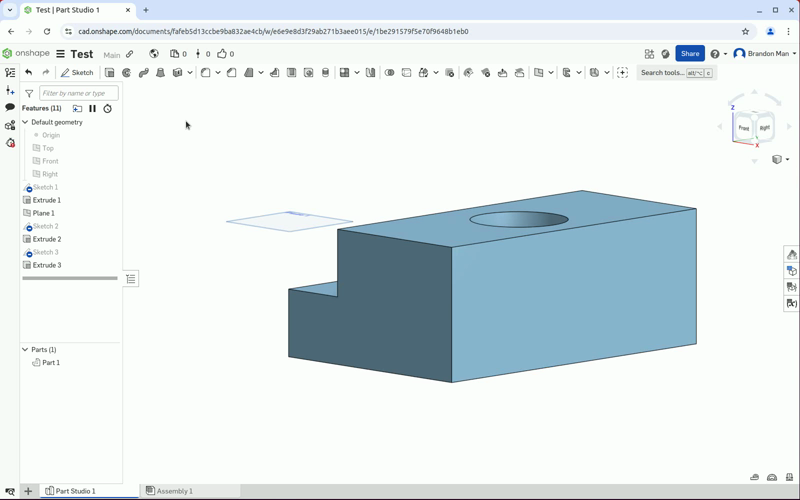
key(left, 3)
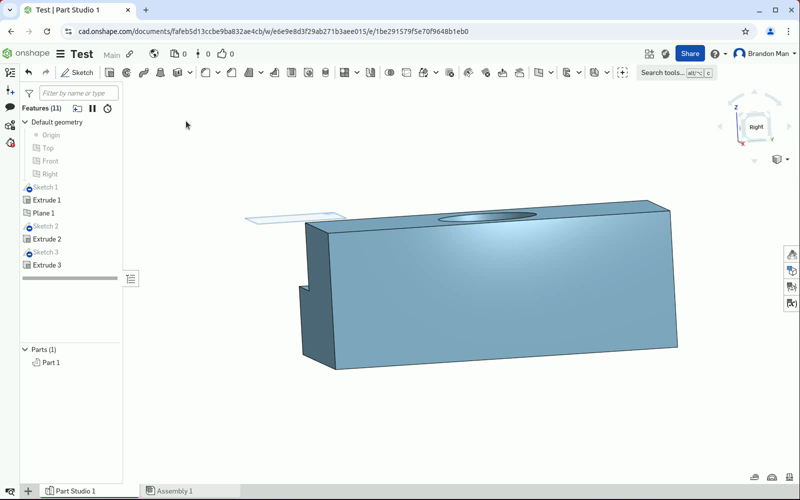
key(right, 3)
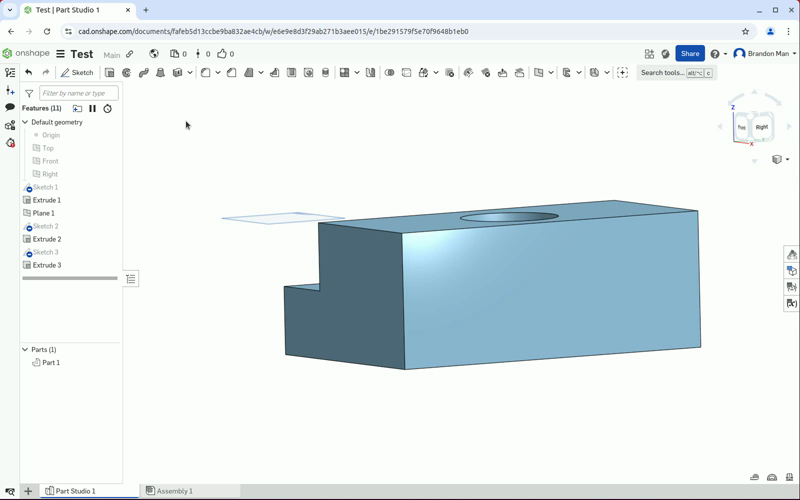
key(down, 3)
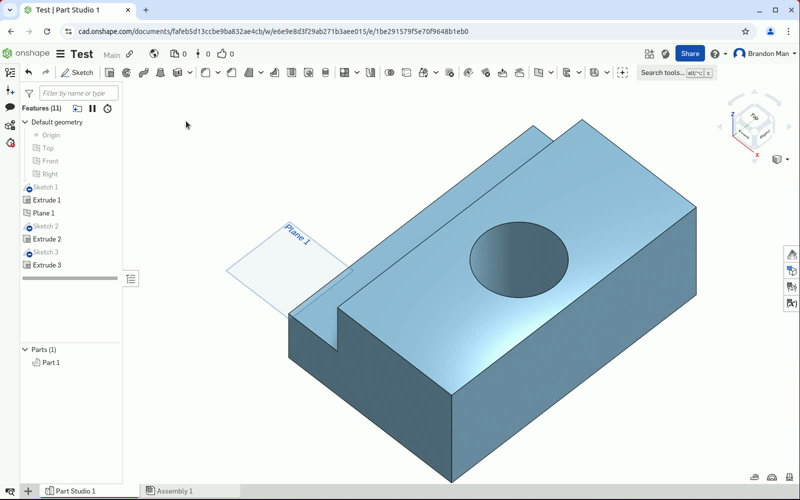
mouse_move(73, 189)
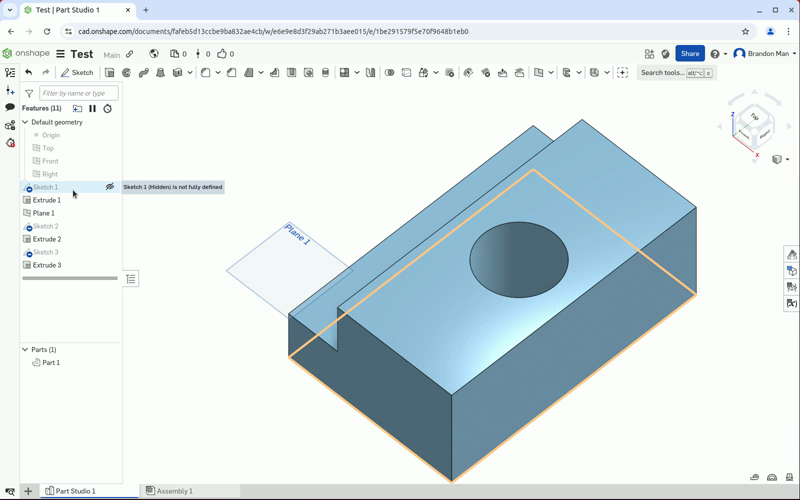
click(73, 189)